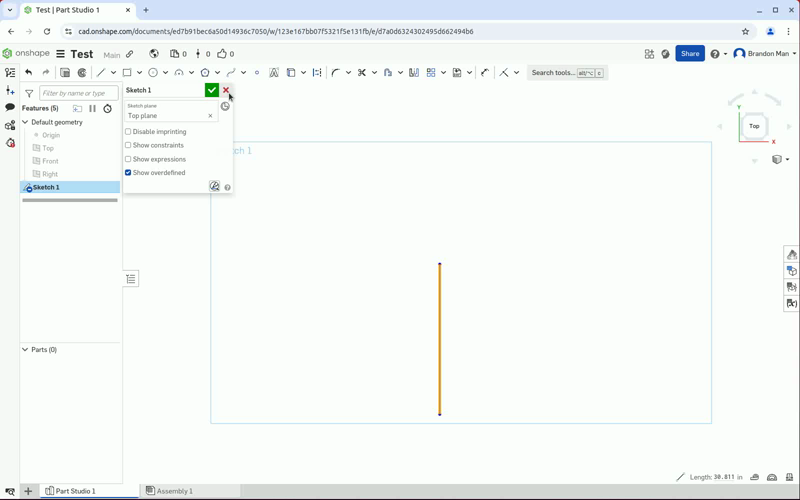
key(shift+h)
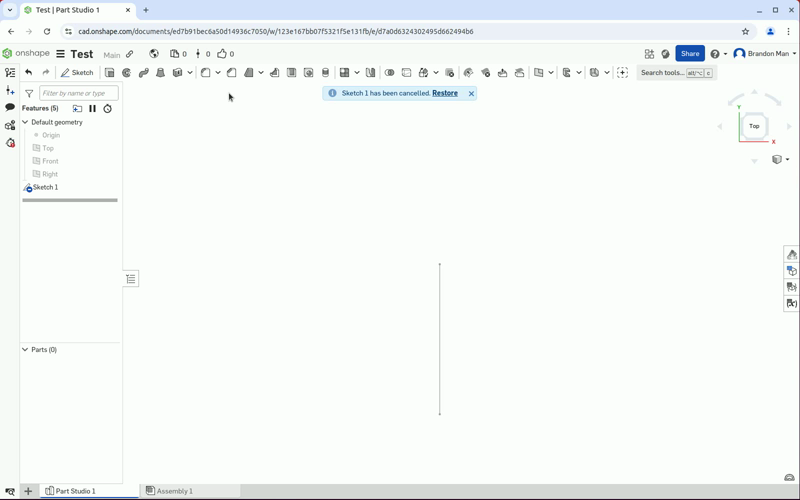
mouse_move(73, 352)
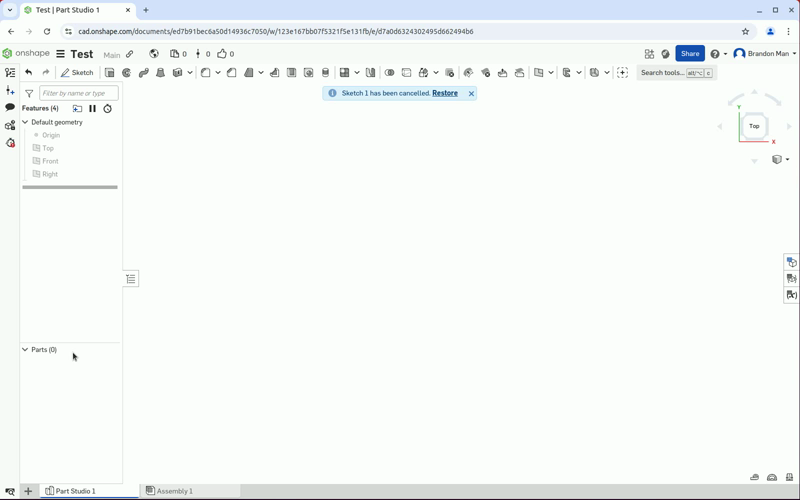
key(y)
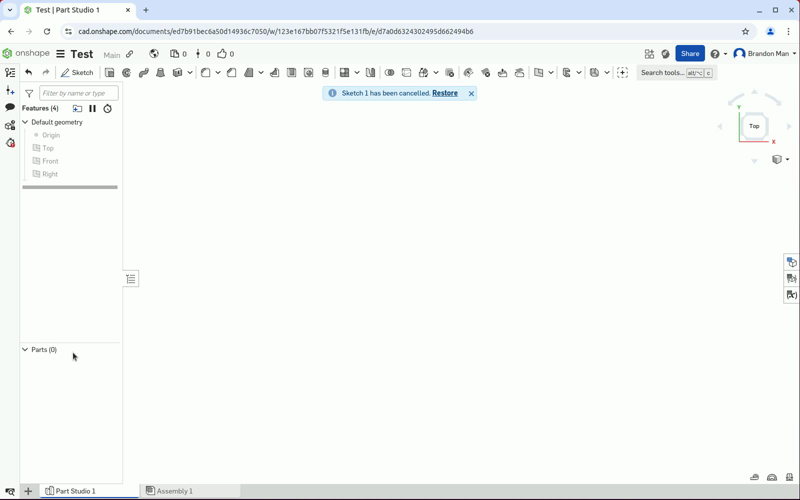
key(shift+p)
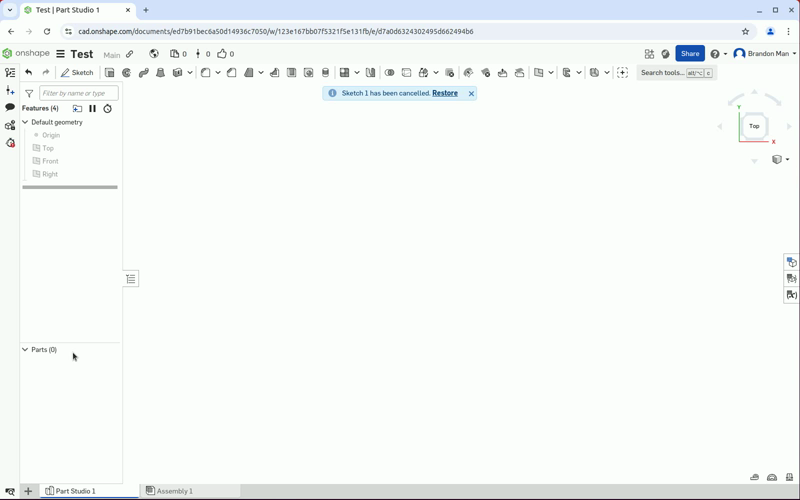
key(space)
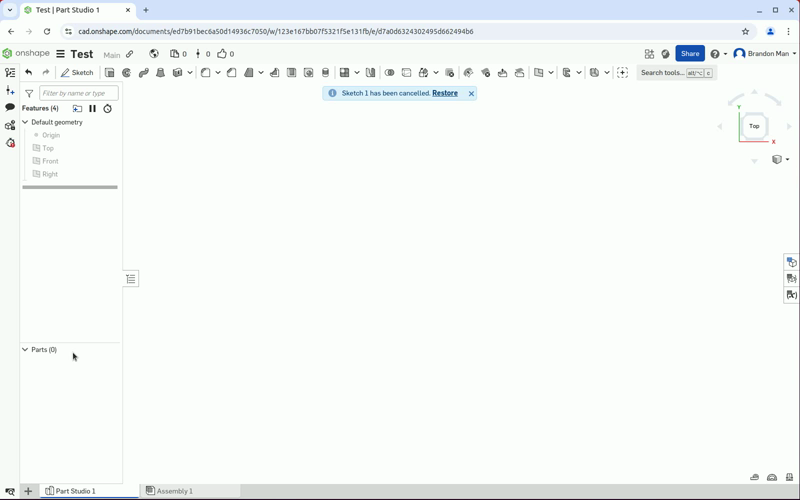
key_down(shift)
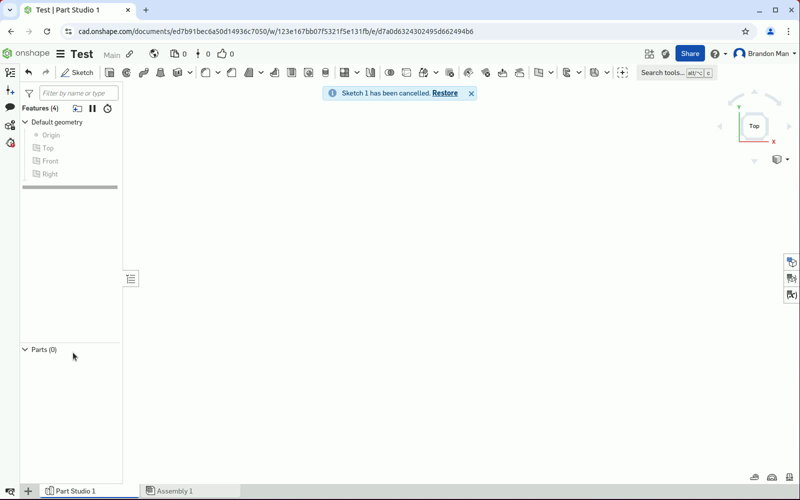
key(up)
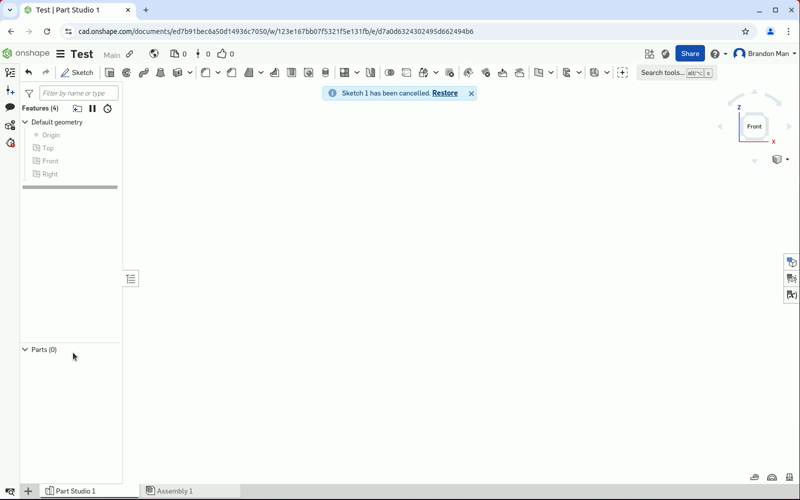
key_up(shift)
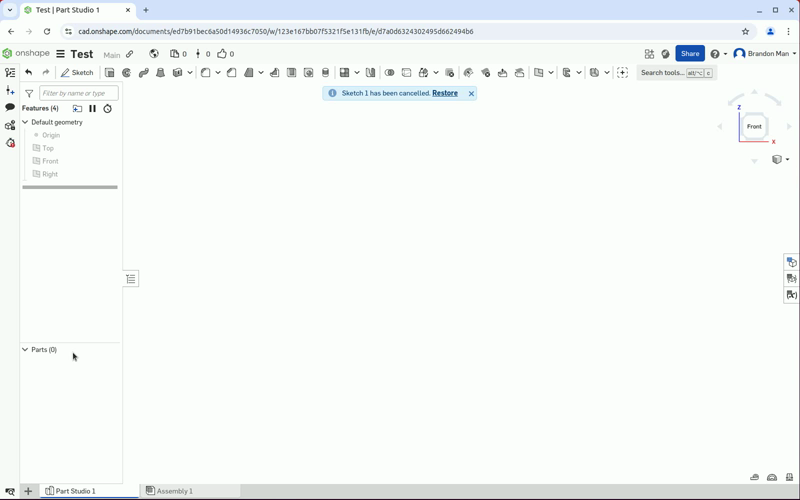
mouse_move(73, 352)
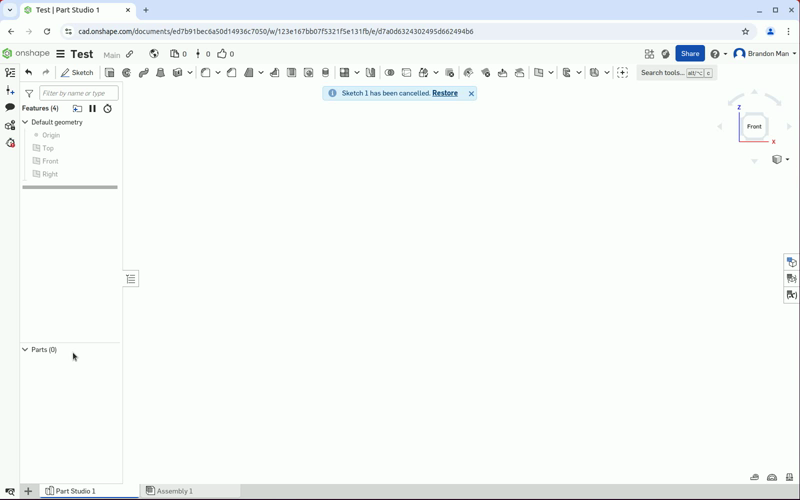
key(shift+y)
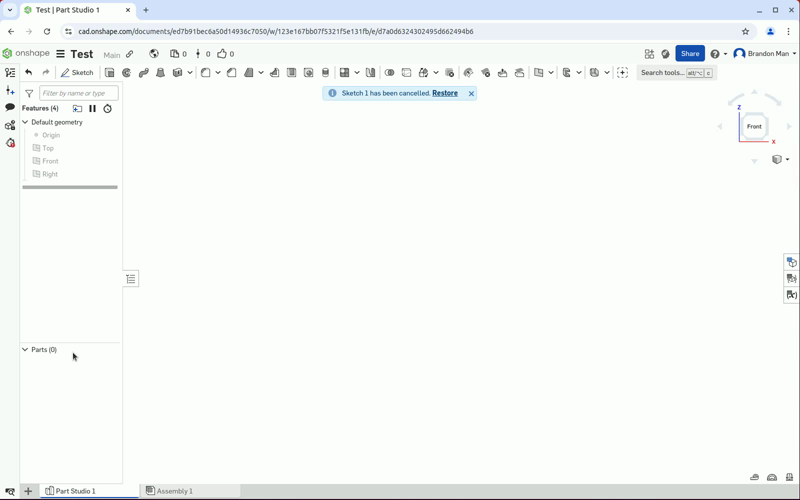
key(shift+s)
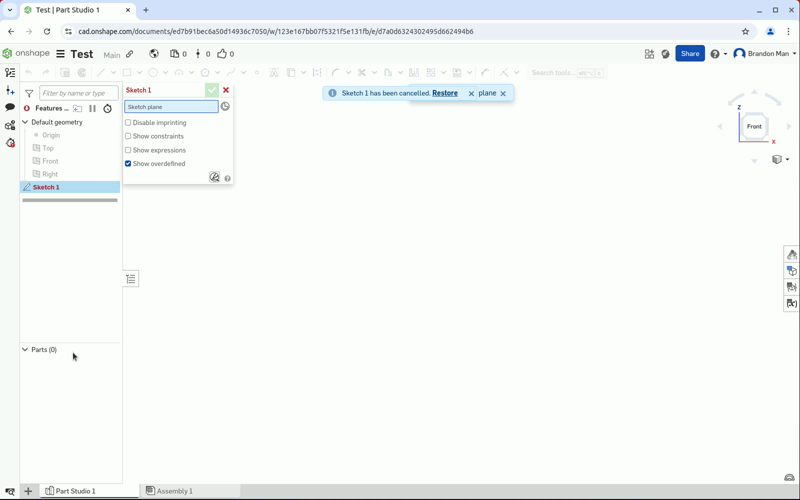
mouse_move(73, 163)
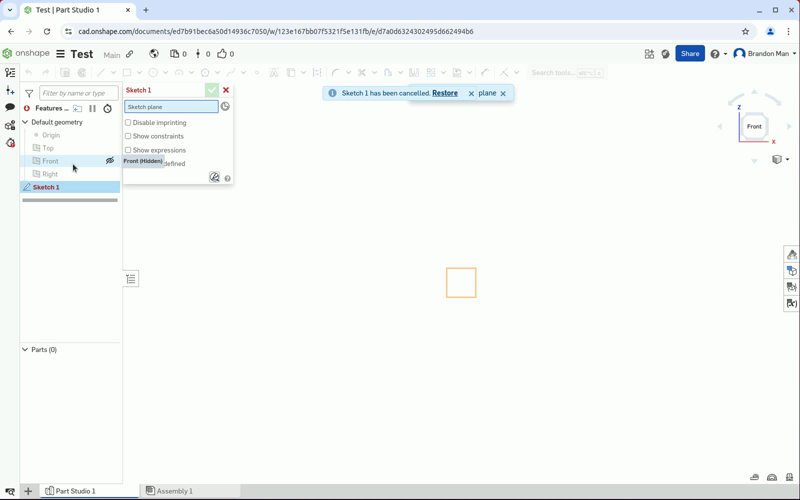
click(73, 163)
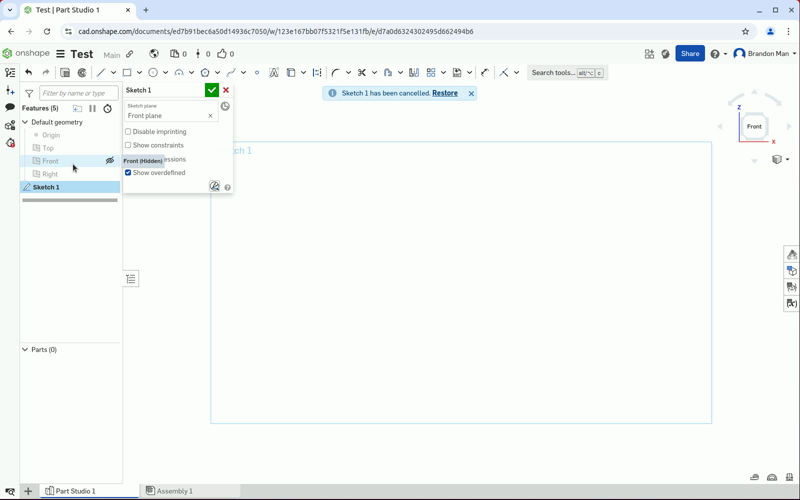
mouse_move(73, 352)
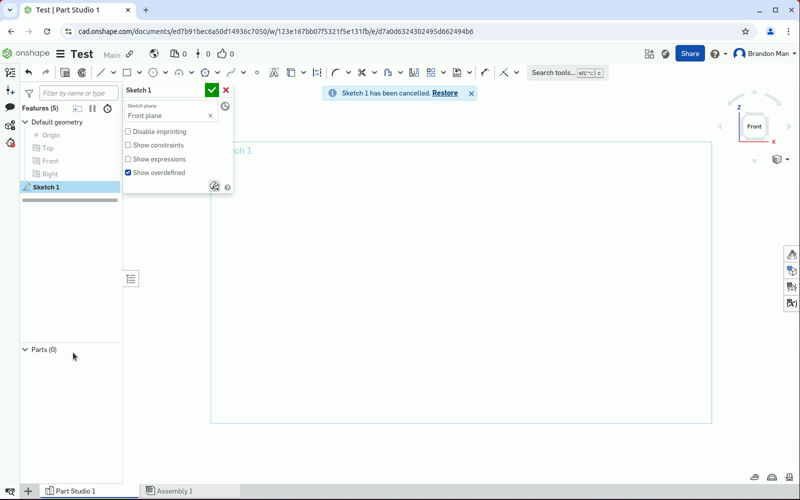
key(y)
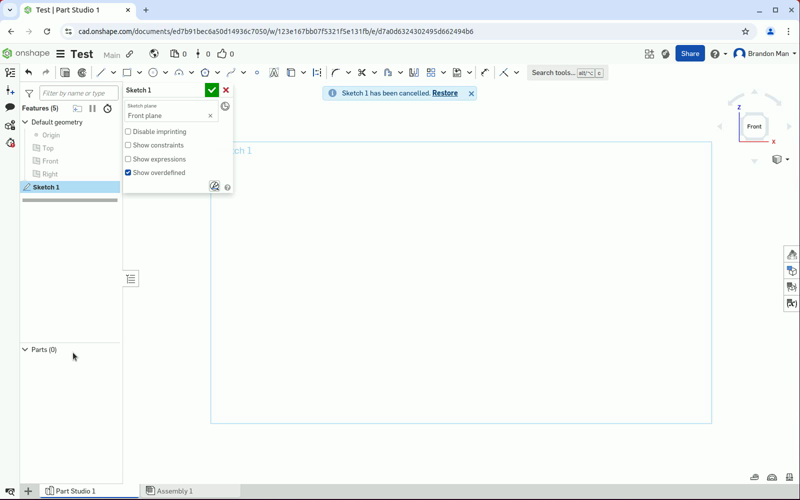
key(c)
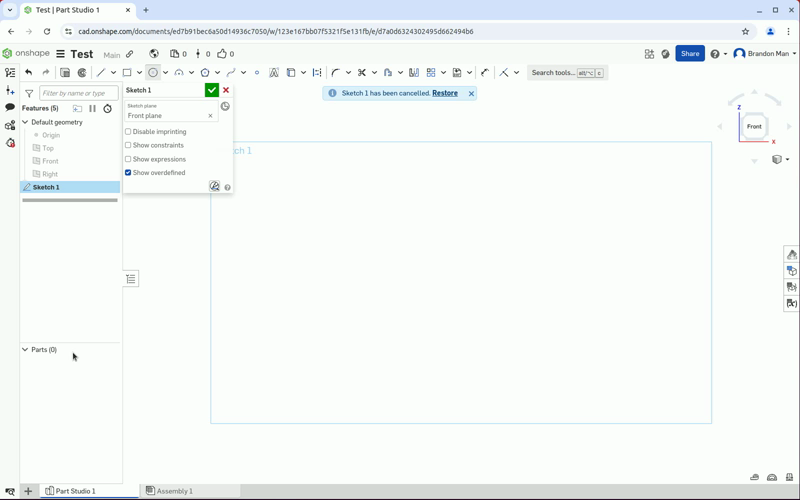
key_down(shift)
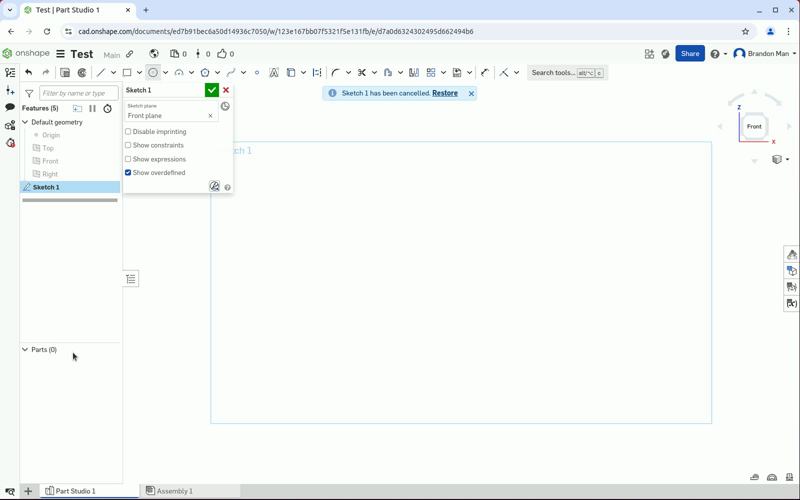
mouse_move(461, 282)
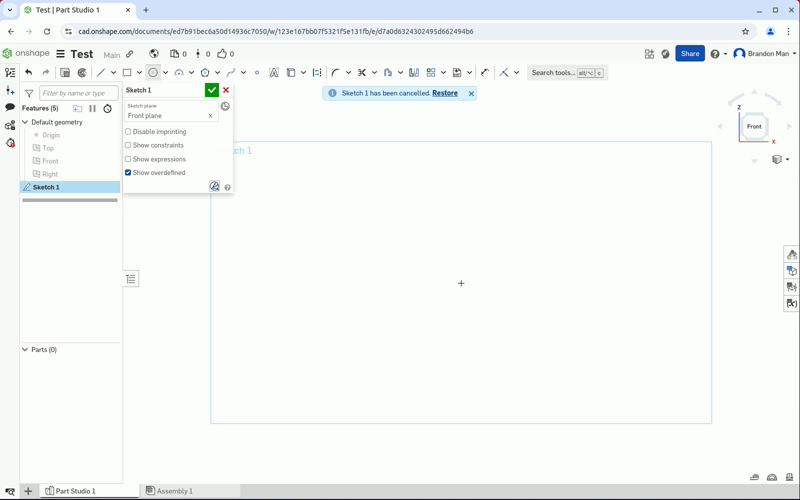
click(461, 282)
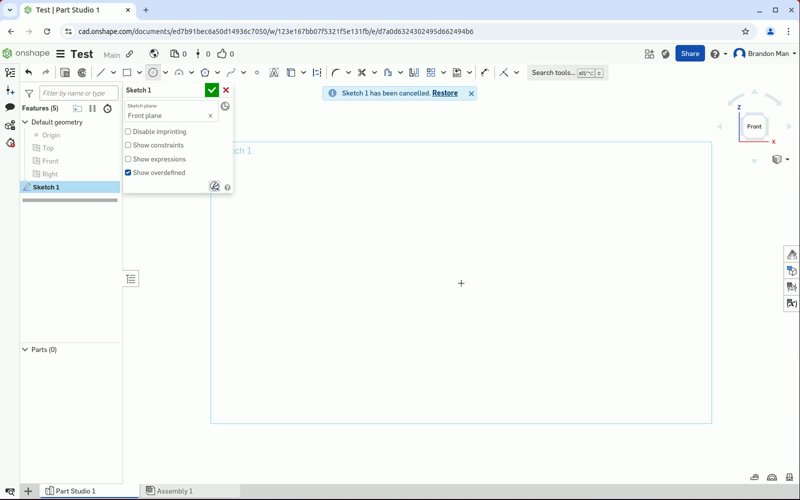
key_up(shift)
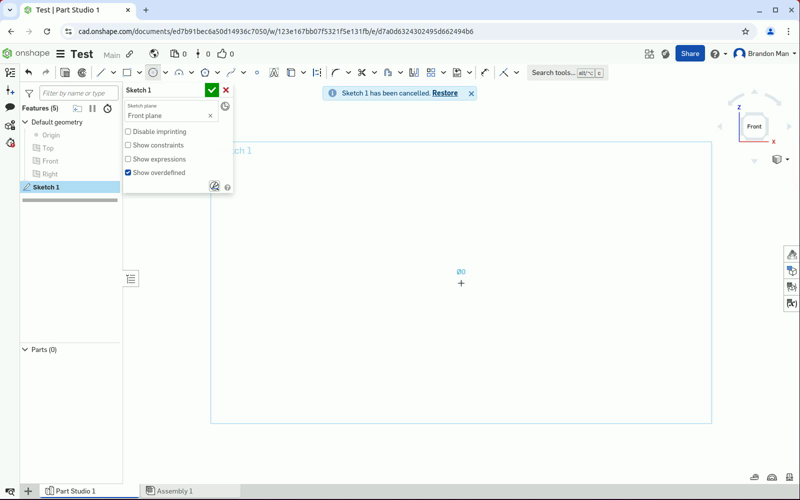
mouse_move(528, 282)
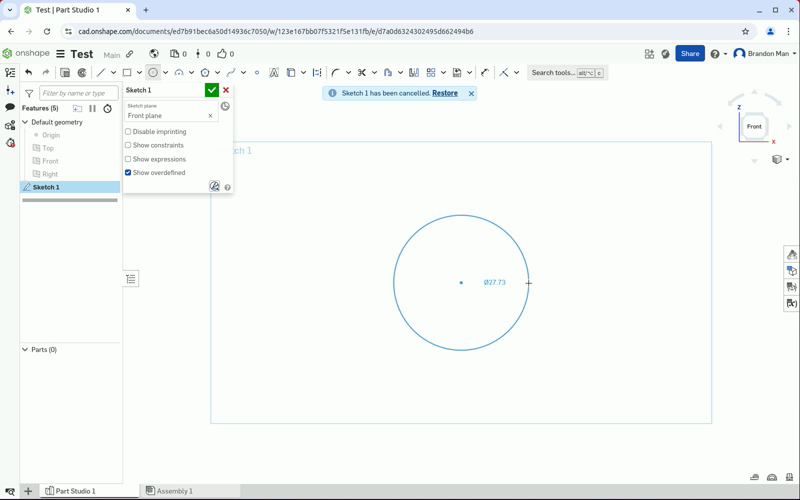
click(528, 282)
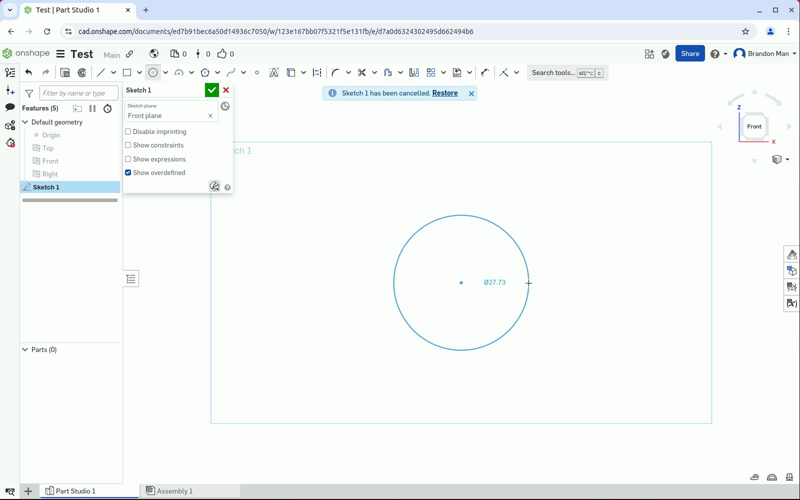
key(esc)
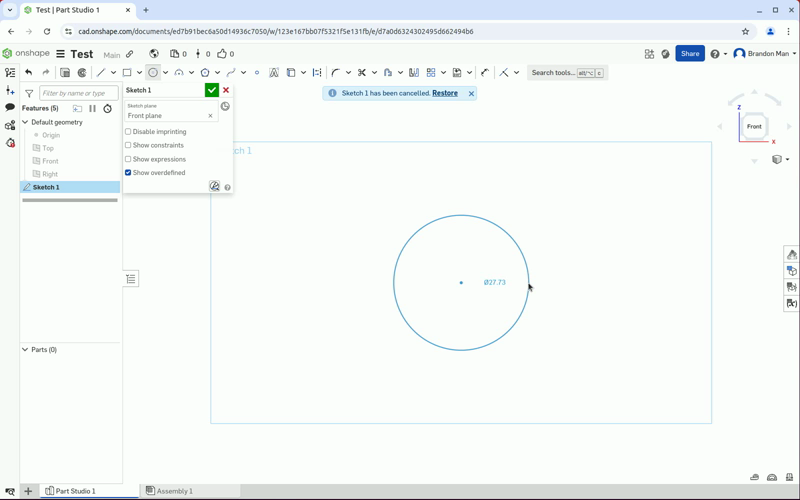
key(c)
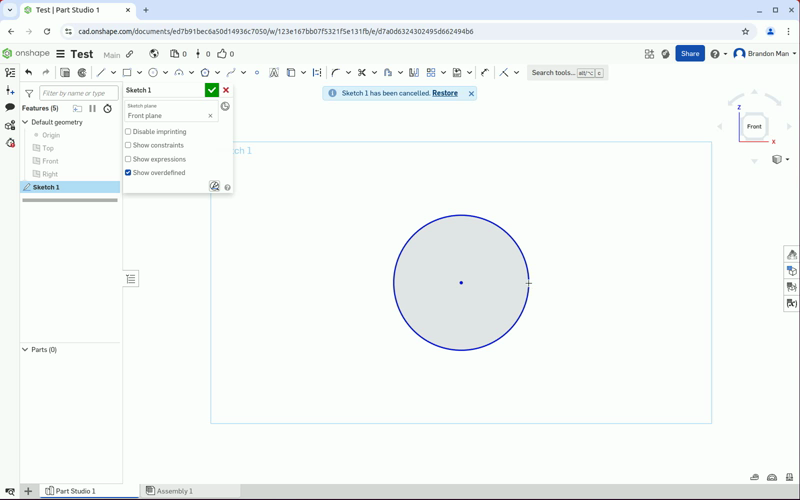
key_down(shift)
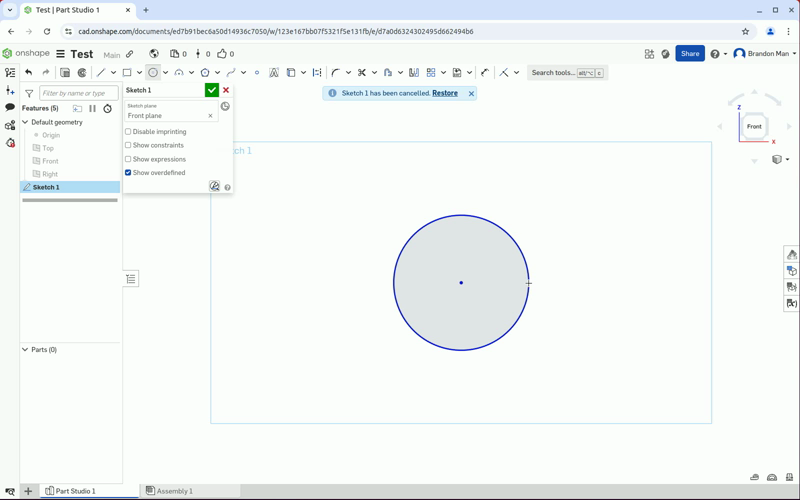
mouse_move(461, 282)
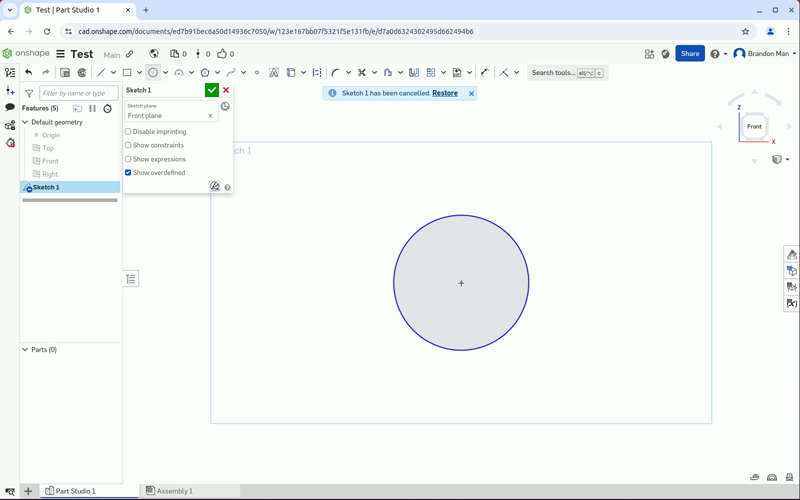
click(461, 282)
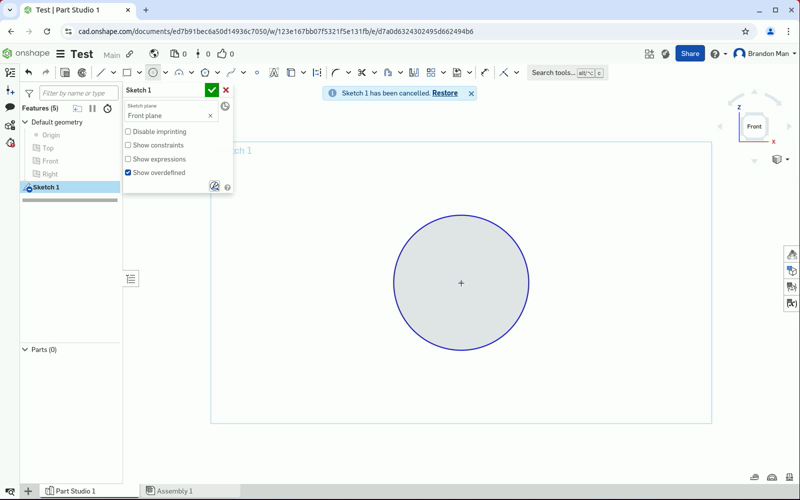
key_up(shift)
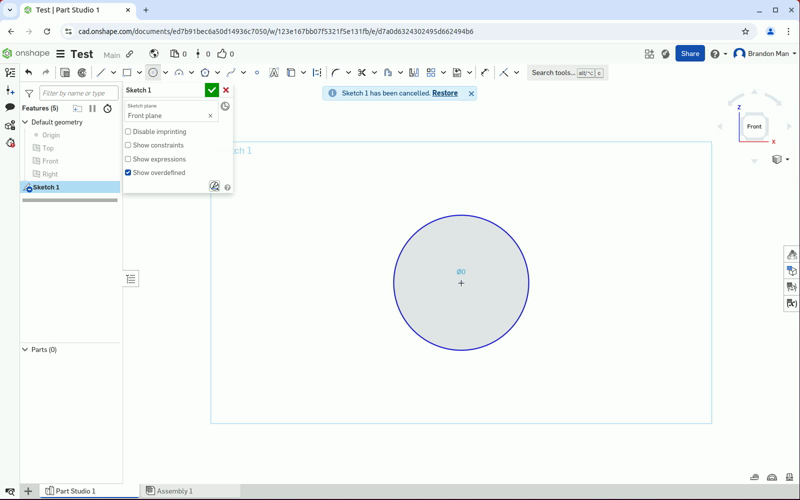
mouse_move(499, 282)
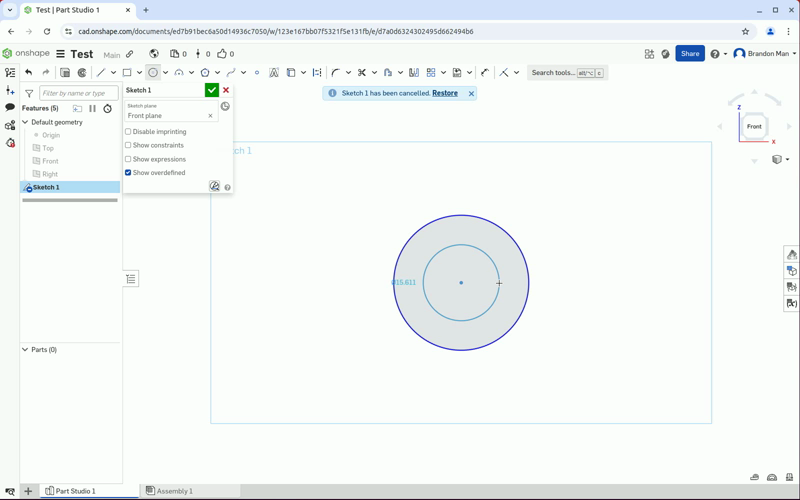
click(499, 282)
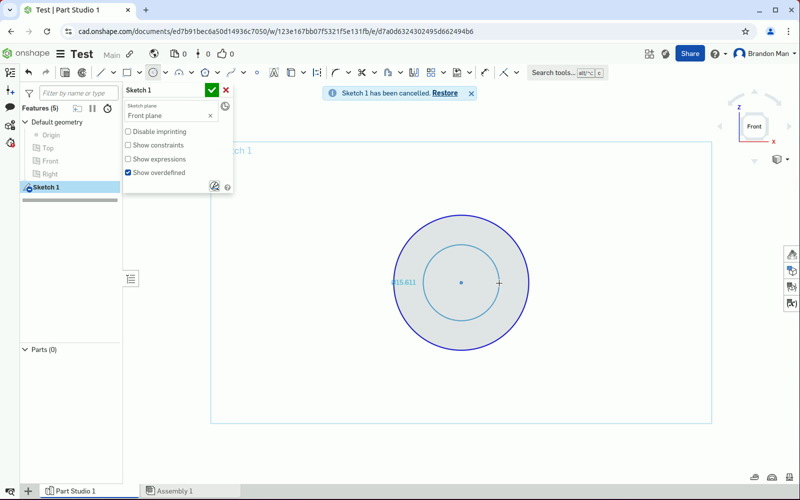
key(esc)
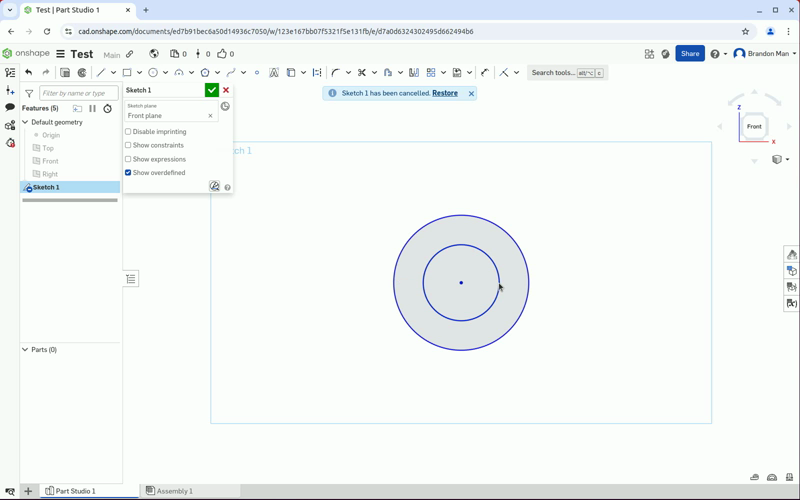
mouse_move(512, 282)
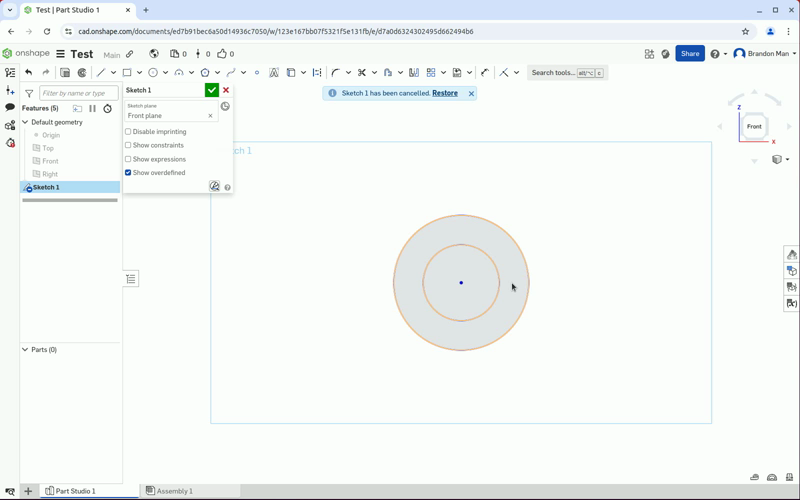
click(512, 282)
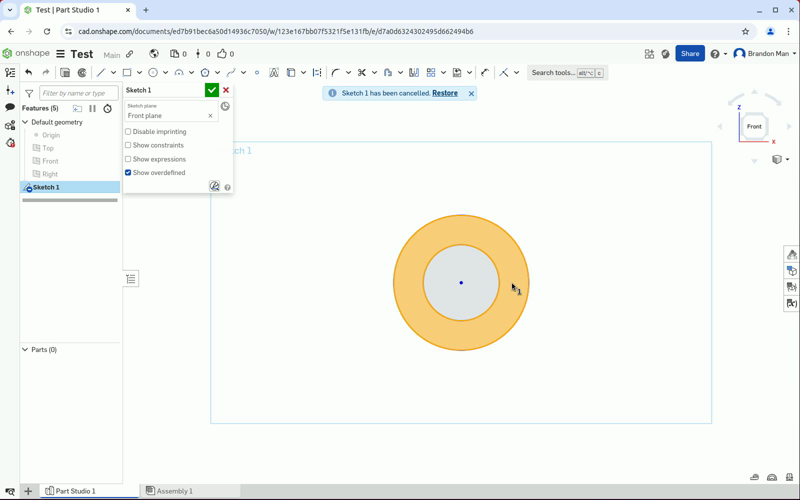
mouse_move(73, 352)
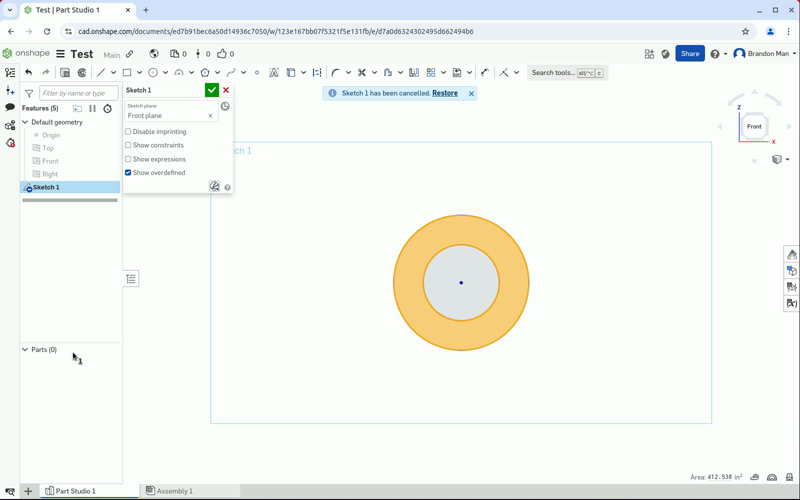
key(shift+y)
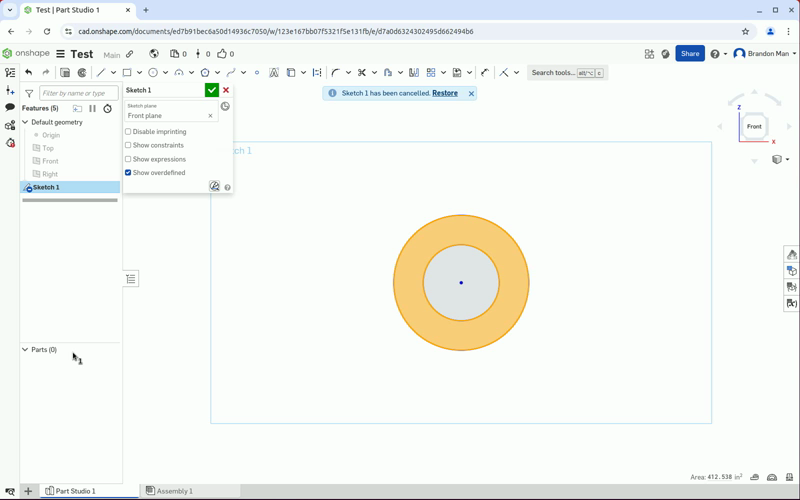
key(shift+e)
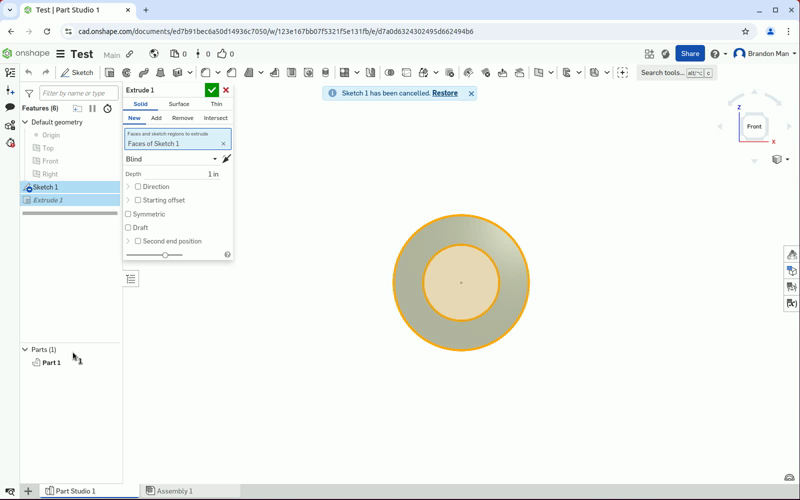
mouse_move(143, 106)
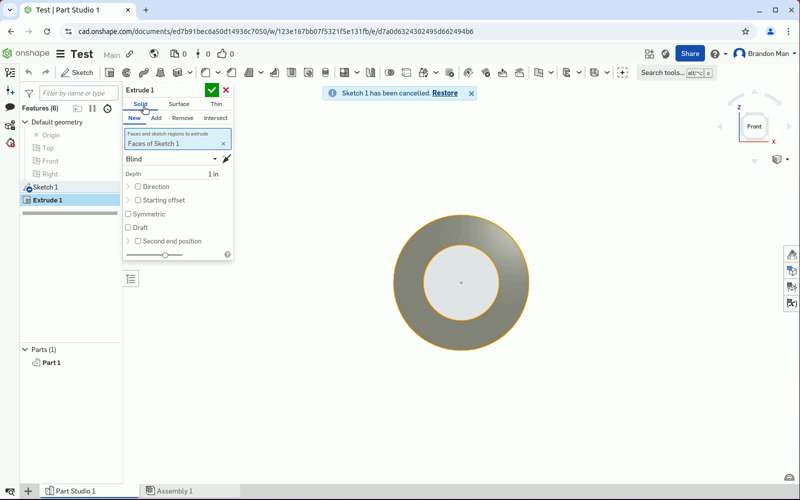
click(143, 106)
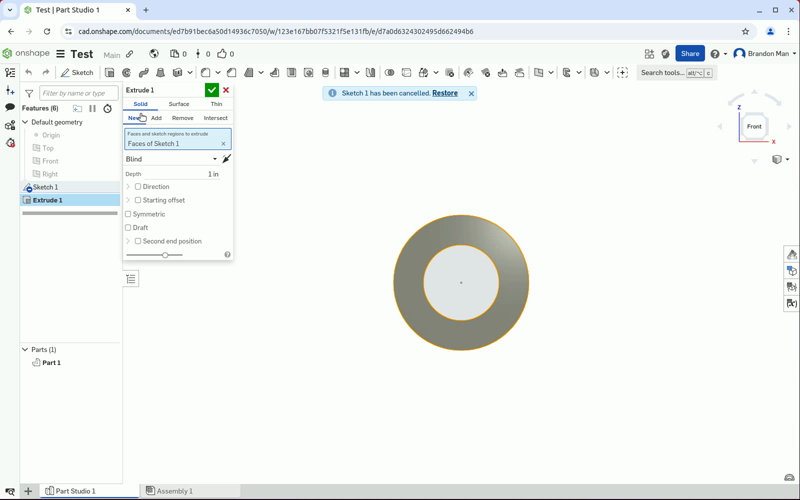
mouse_move(137, 120)
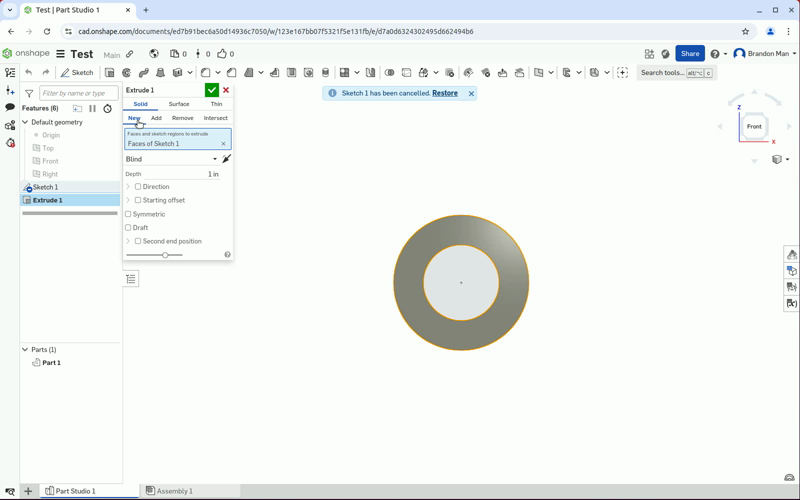
click(137, 120)
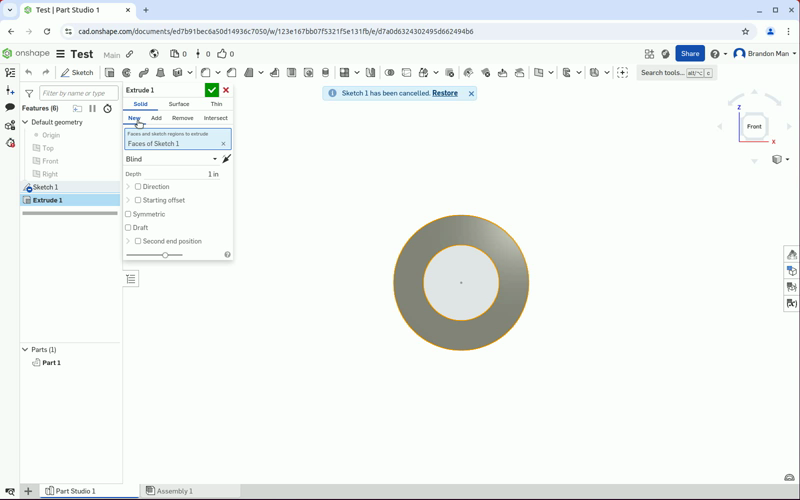
key(tab, 4)
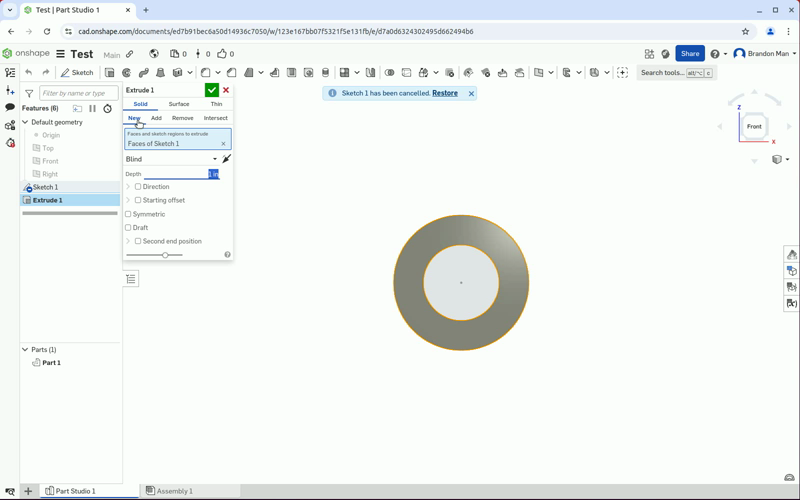
text(23.108)
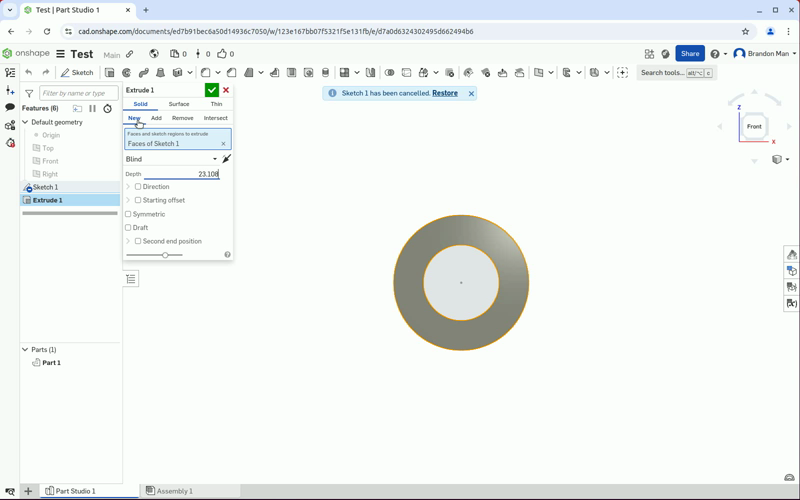
key(enter)
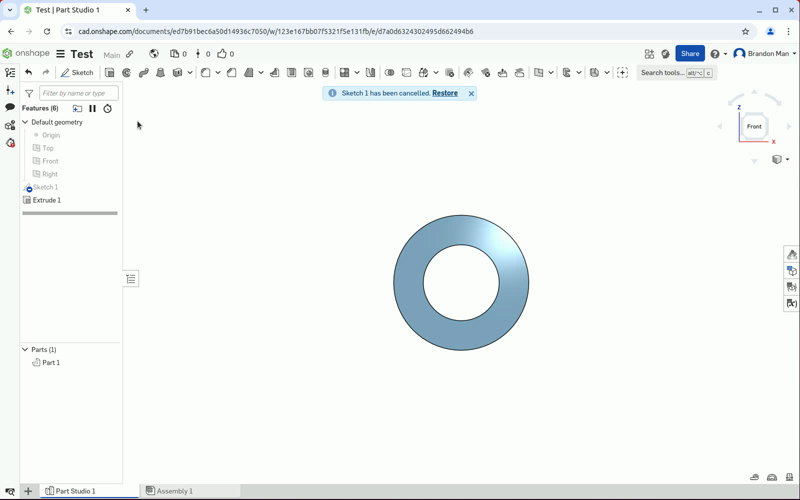
key(shift+h)
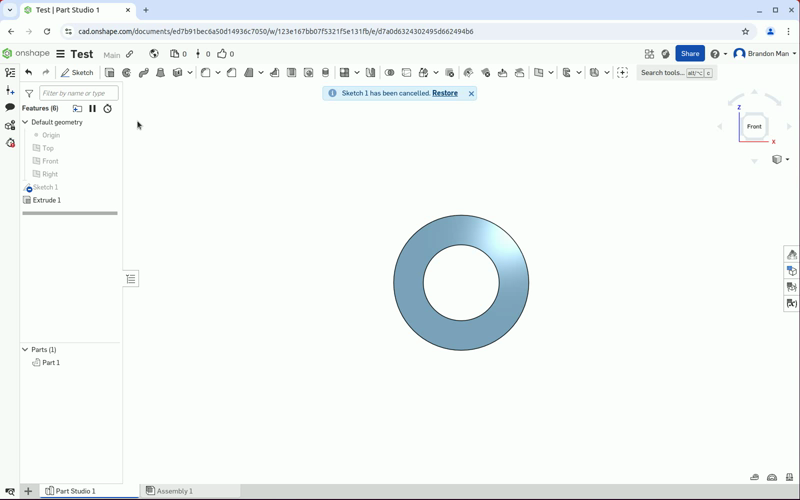
key(shift+h)
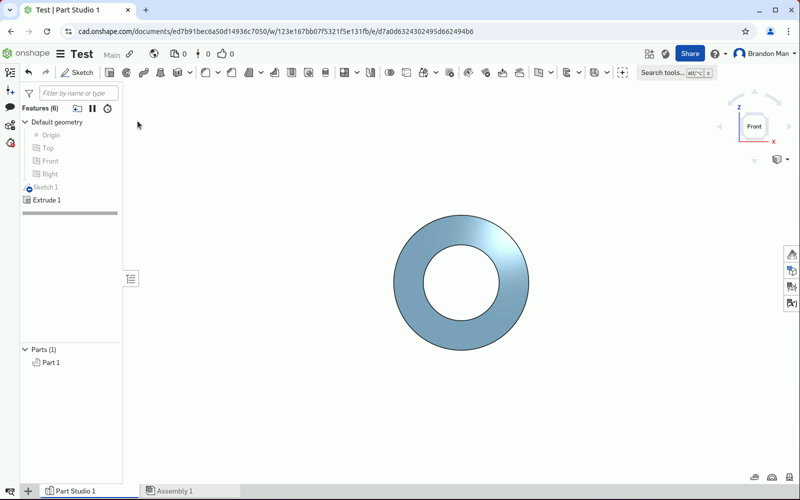
mouse_move(73, 189)
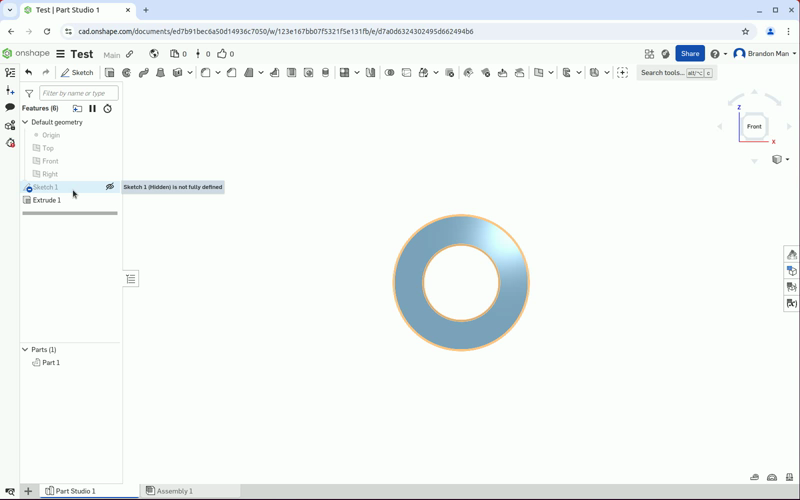
click(73, 189)
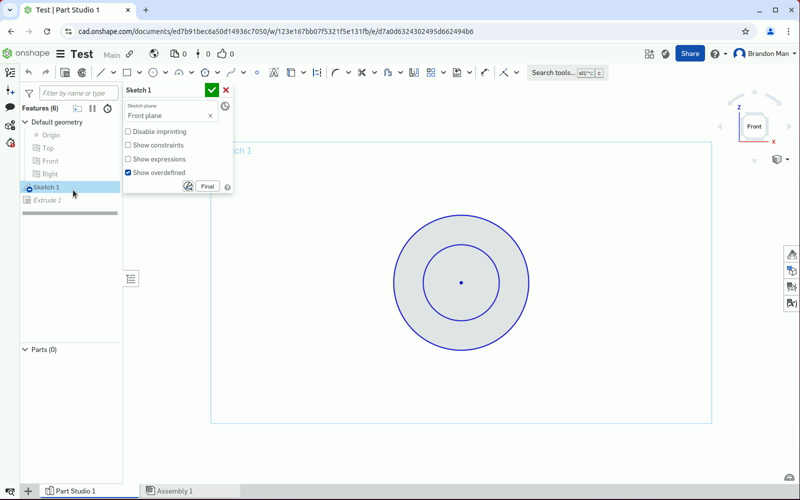
mouse_move(229, 92)
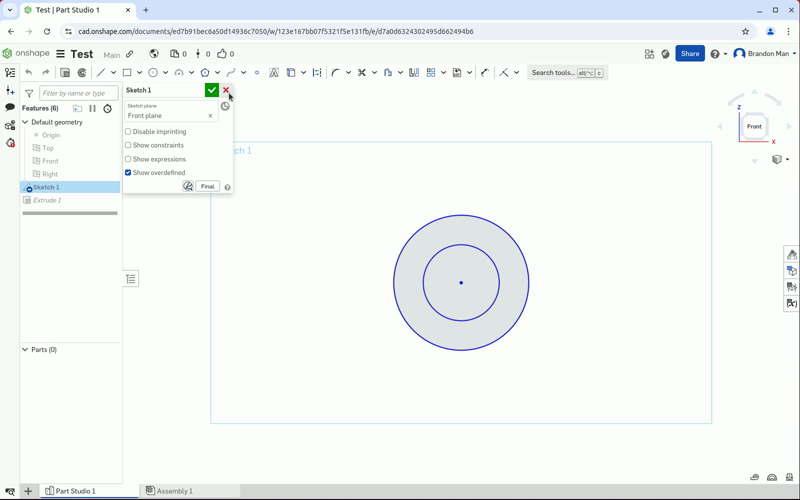
click(229, 92)
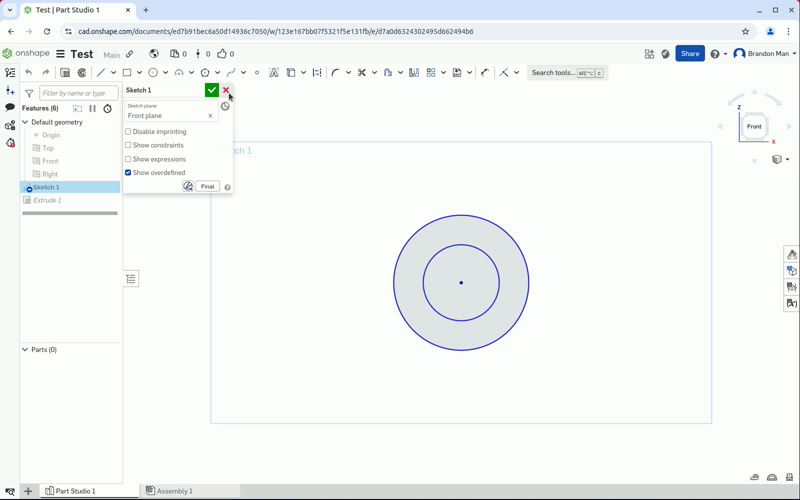
key(shift+s)
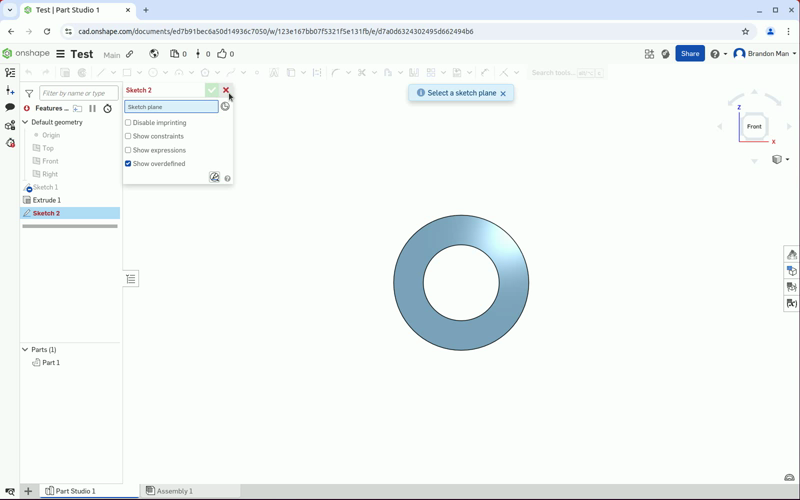
mouse_move(73, 163)
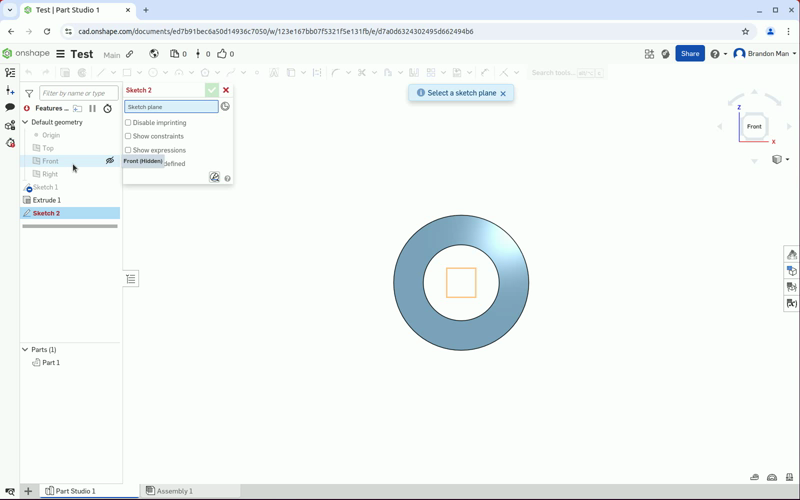
click(73, 163)
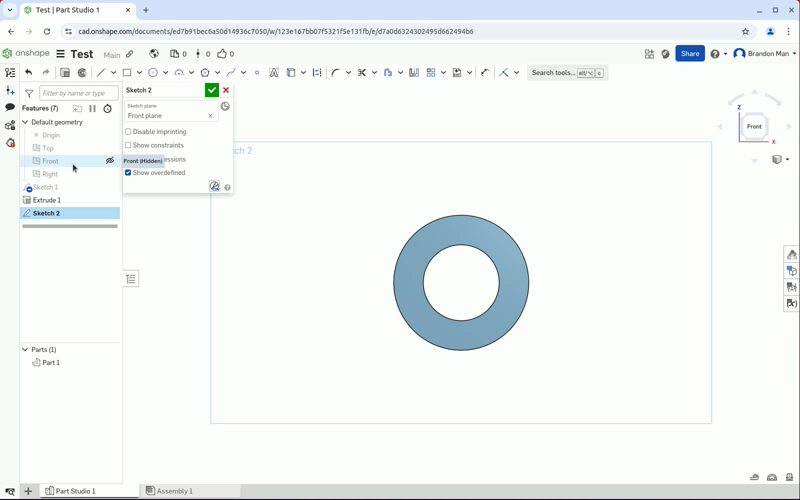
mouse_move(73, 352)
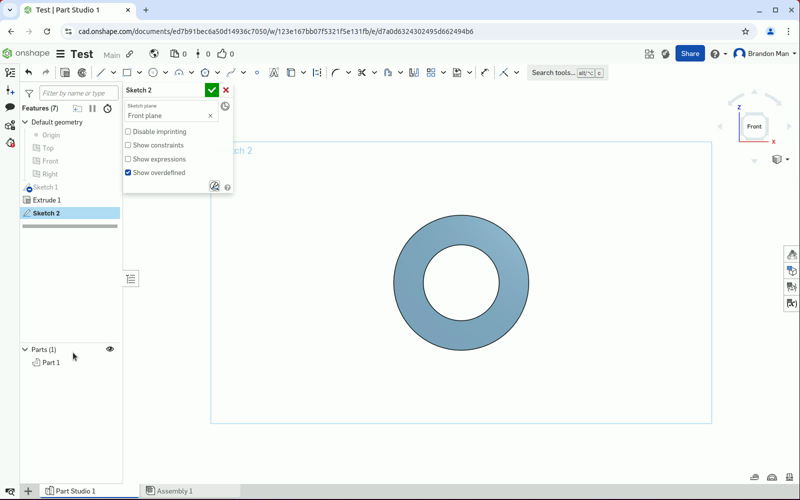
key(y)
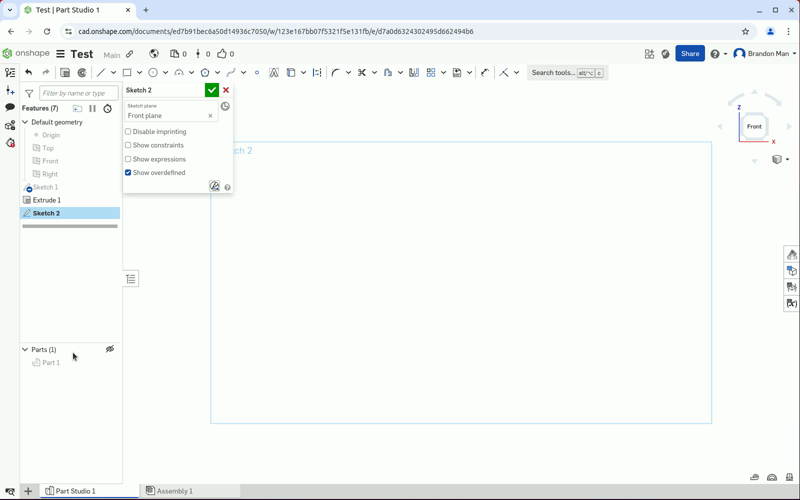
key(c)
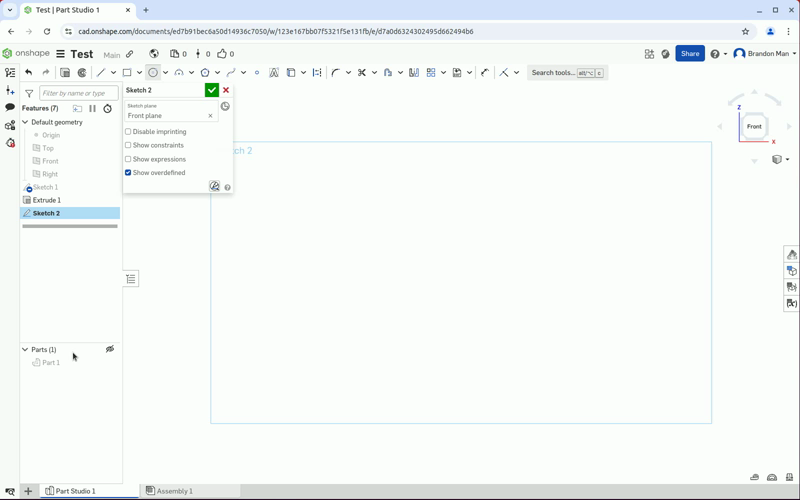
key_down(shift)
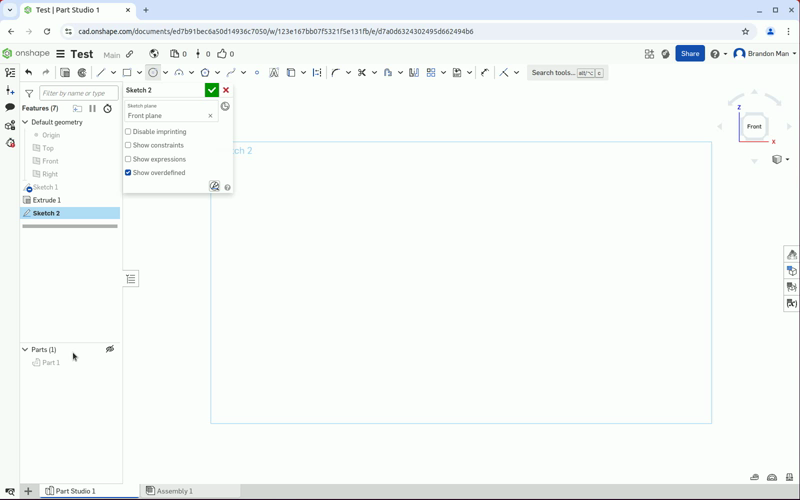
mouse_move(461, 282)
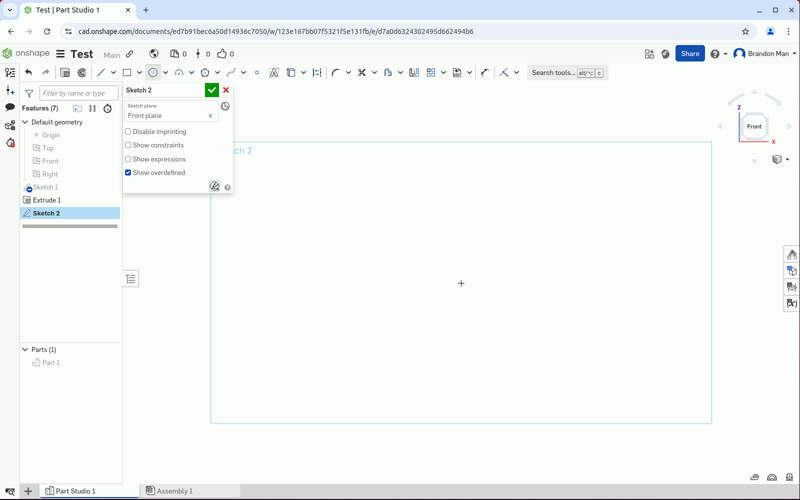
click(461, 282)
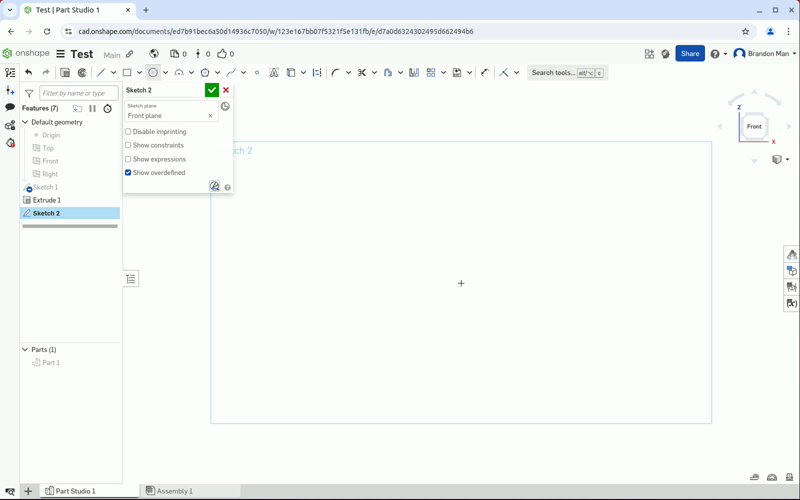
key_up(shift)
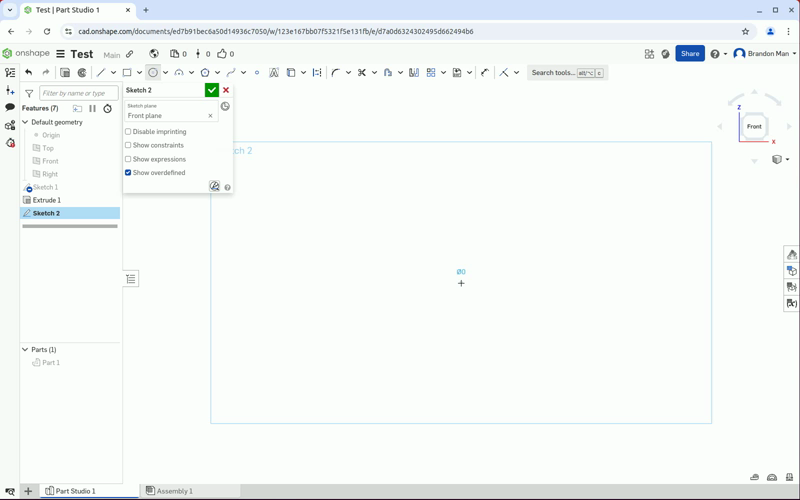
mouse_move(500, 282)
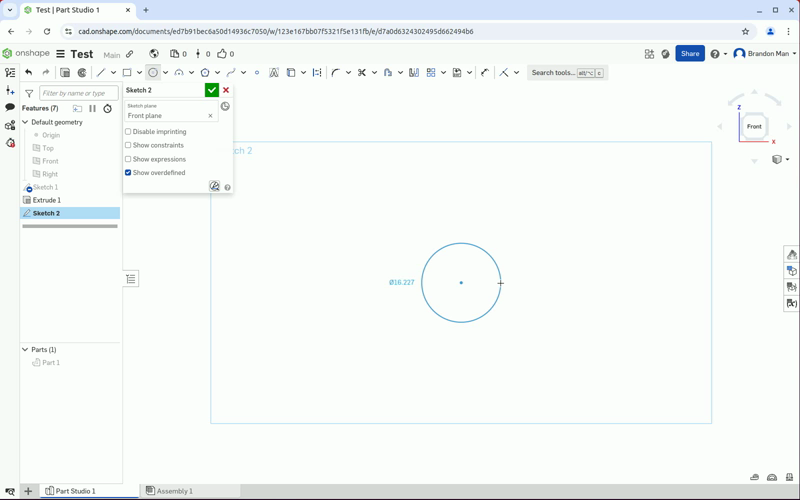
click(500, 282)
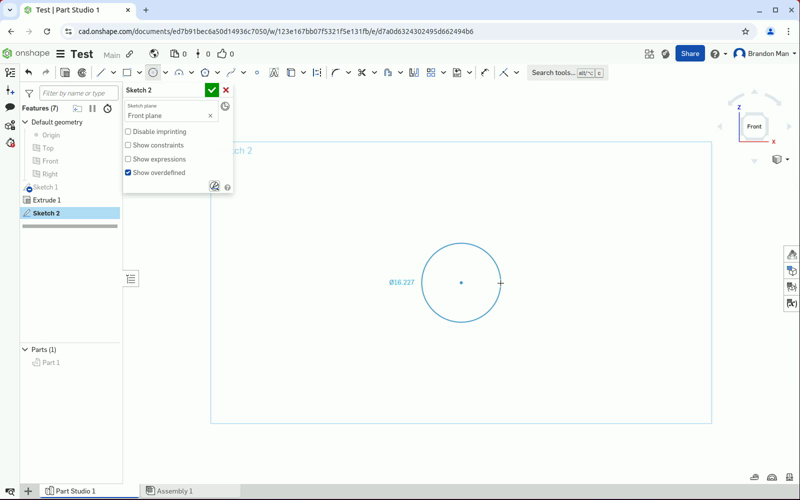
key(esc)
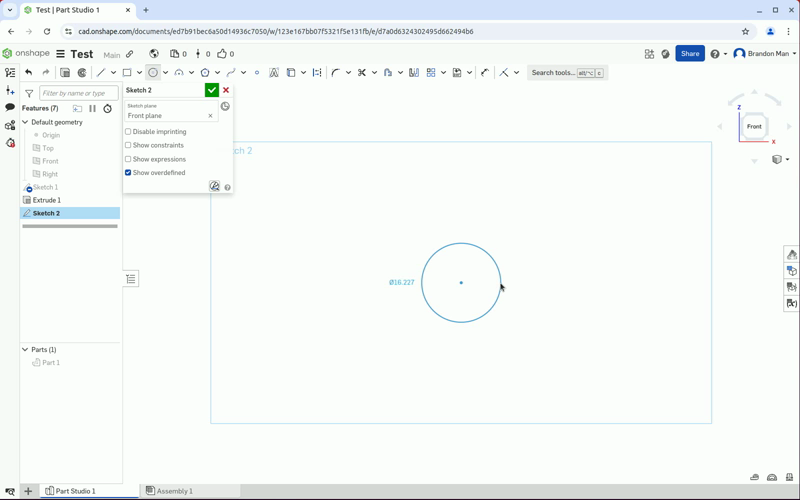
key(c)
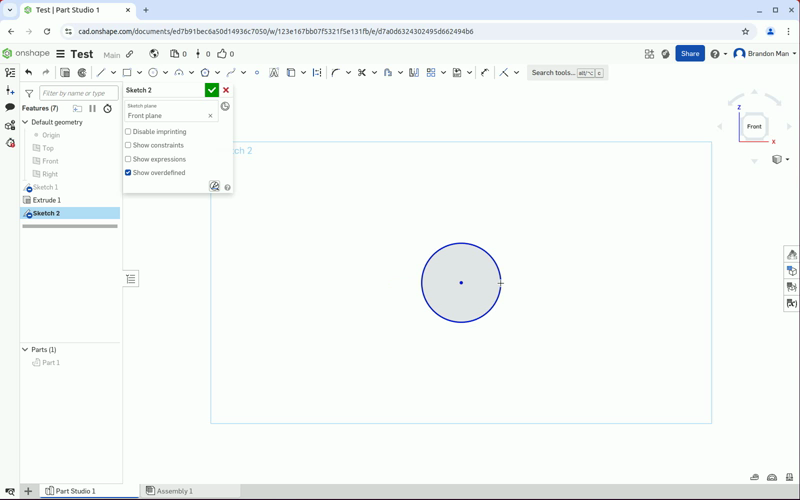
key_down(shift)
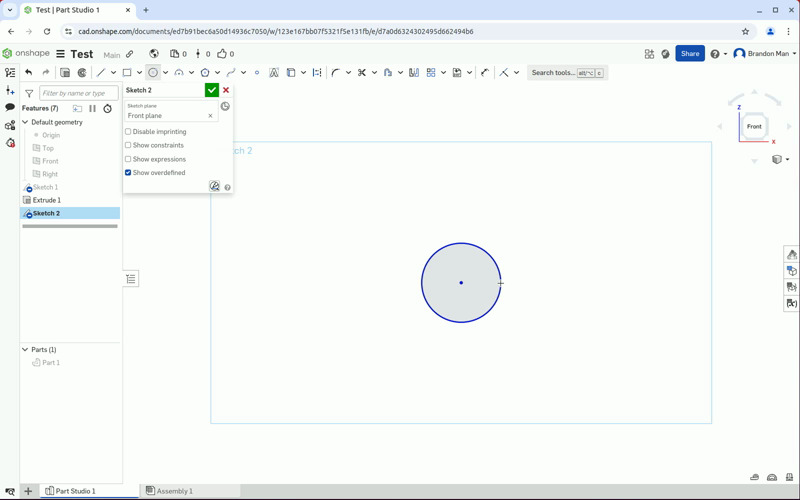
mouse_move(461, 282)
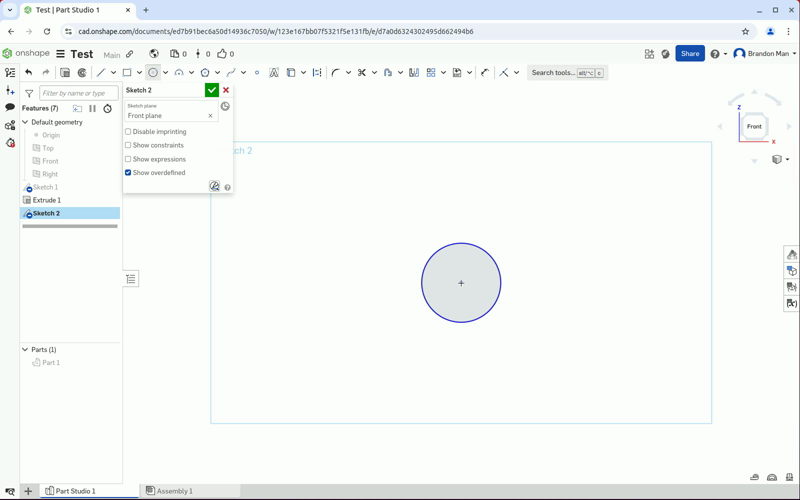
click(461, 282)
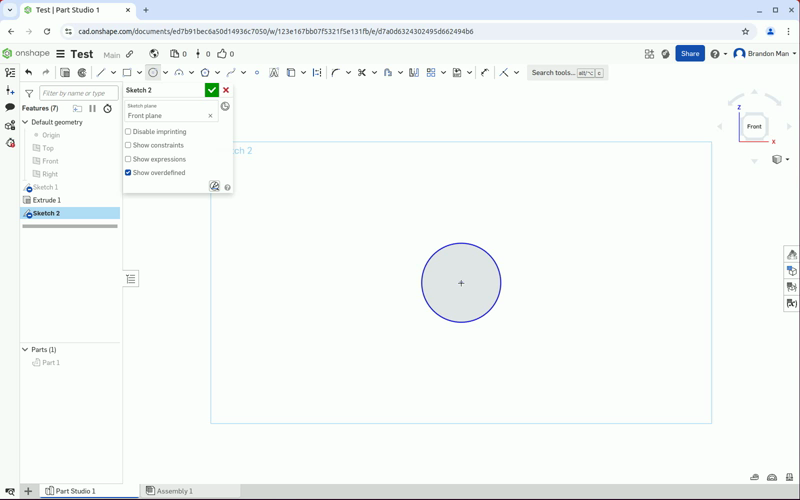
key_up(shift)
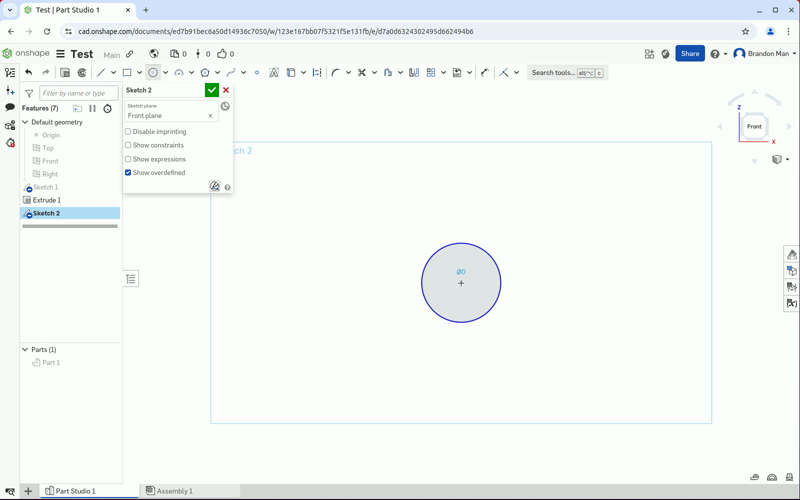
mouse_move(473, 282)
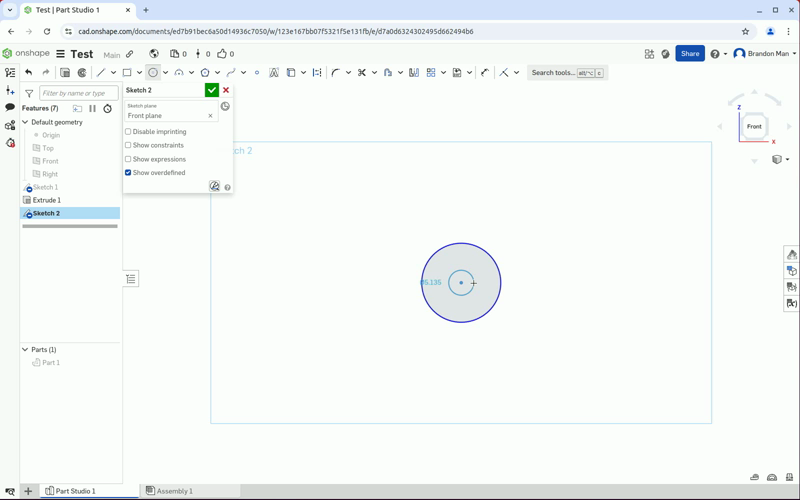
click(473, 282)
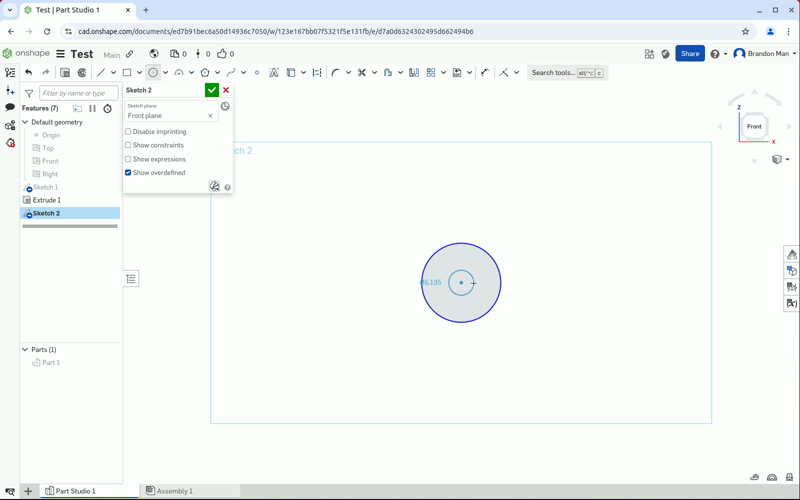
key(esc)
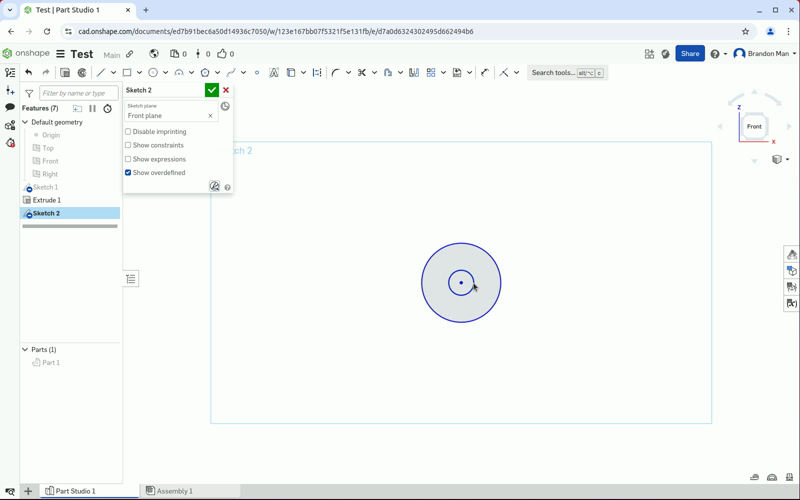
mouse_move(464, 314)
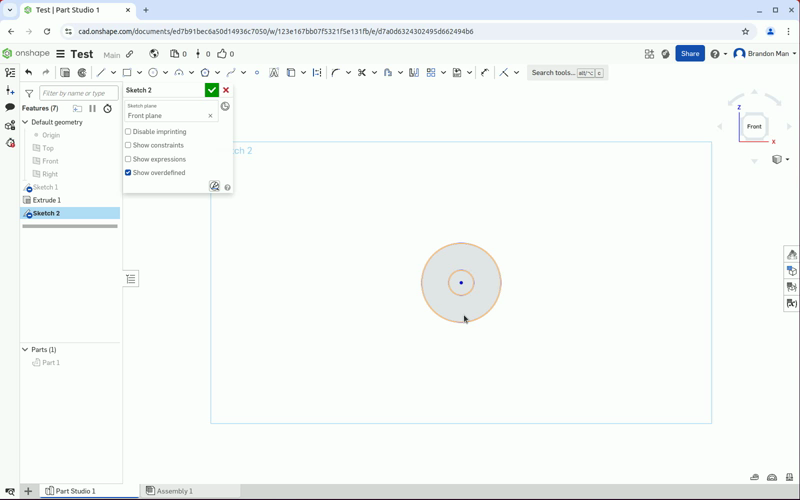
click(464, 314)
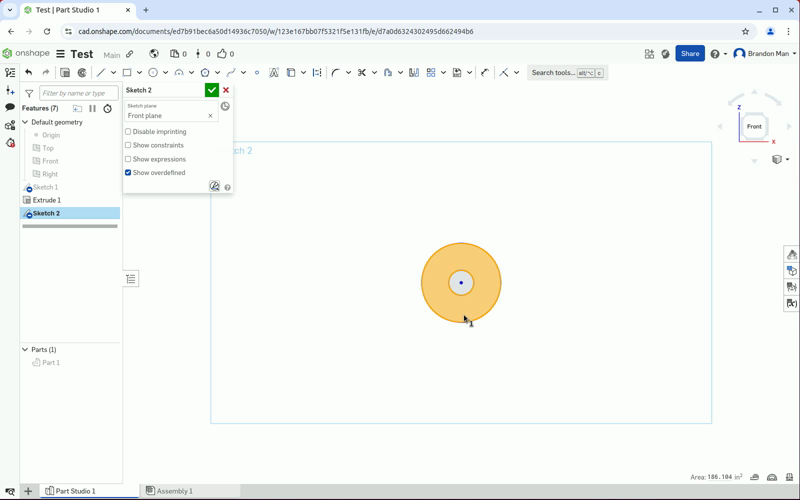
mouse_move(73, 352)
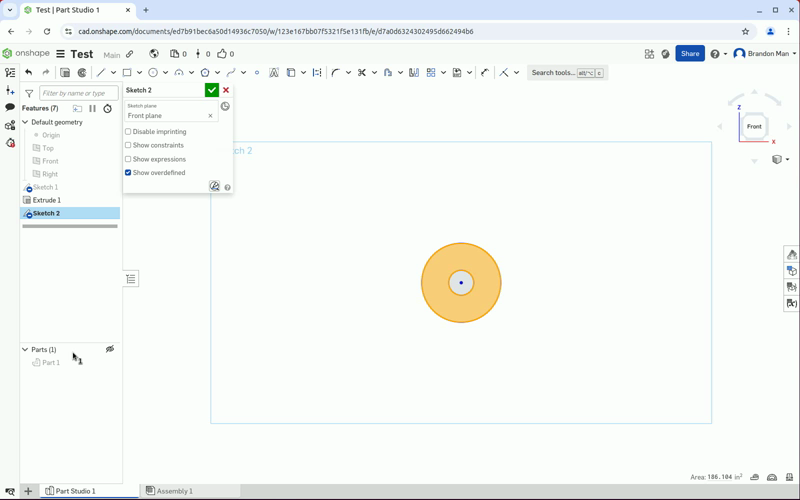
key(shift+y)
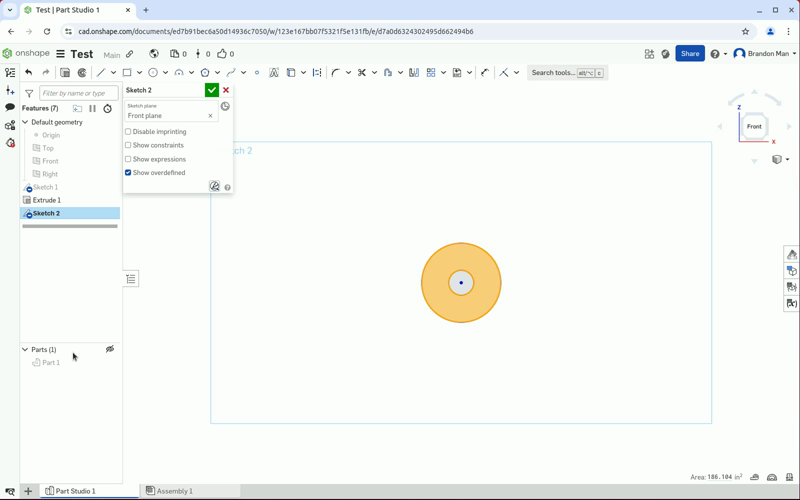
key(shift+e)
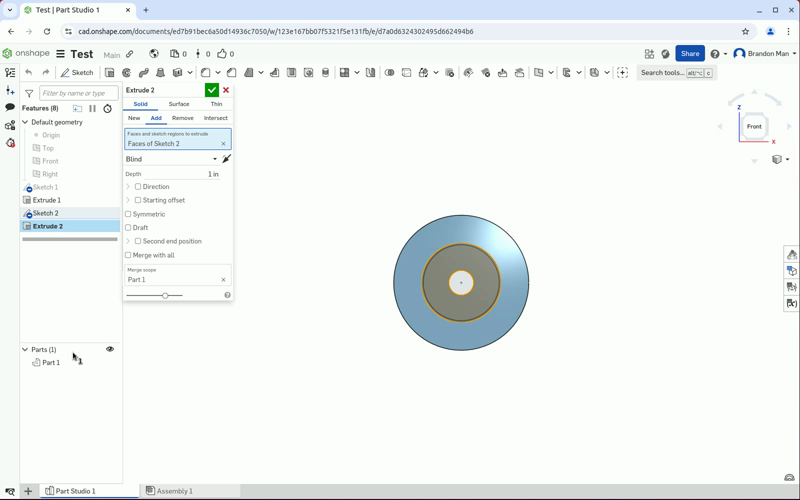
mouse_move(143, 106)
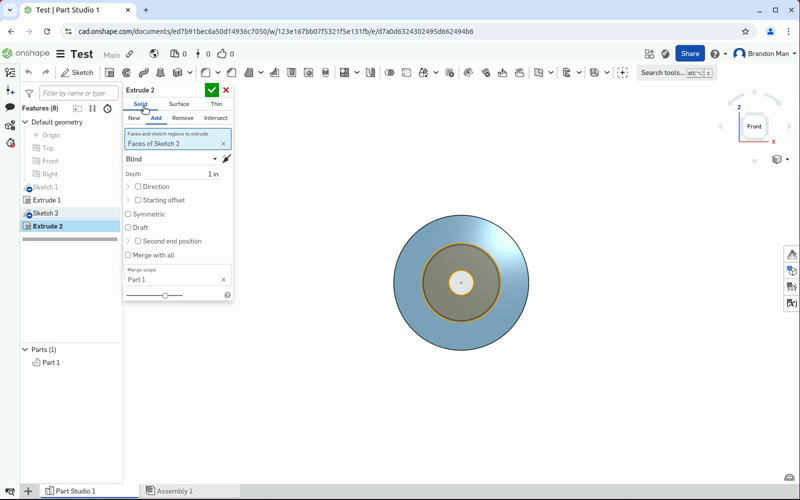
click(143, 106)
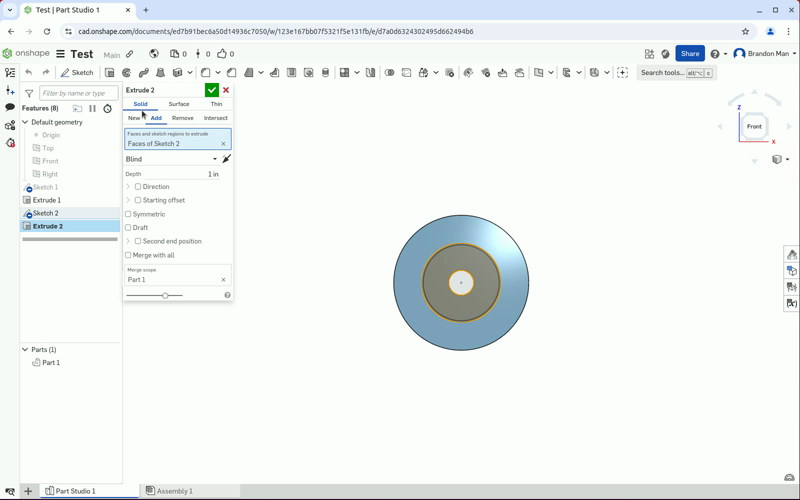
mouse_move(137, 120)
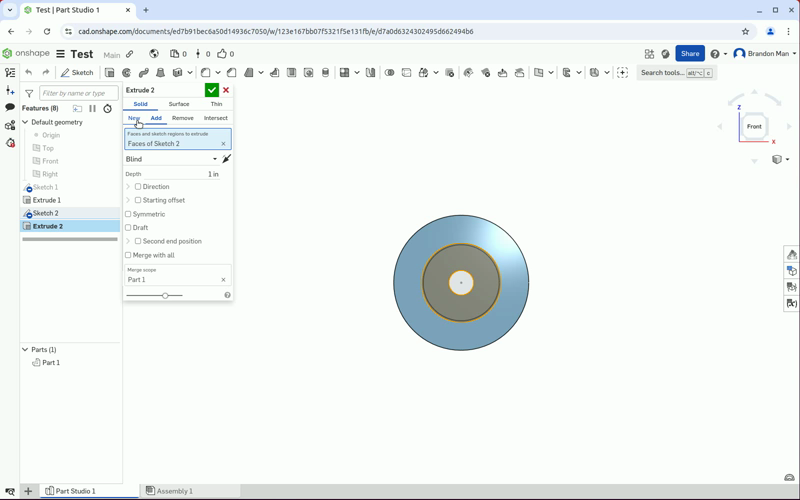
click(137, 120)
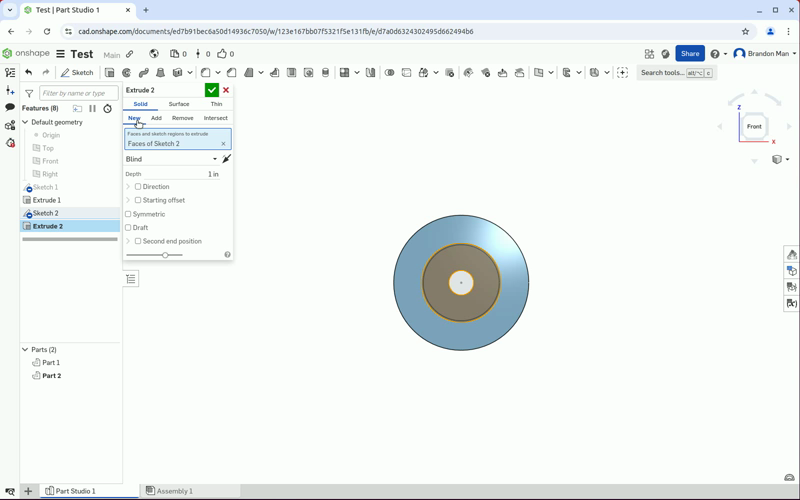
key(tab, 4)
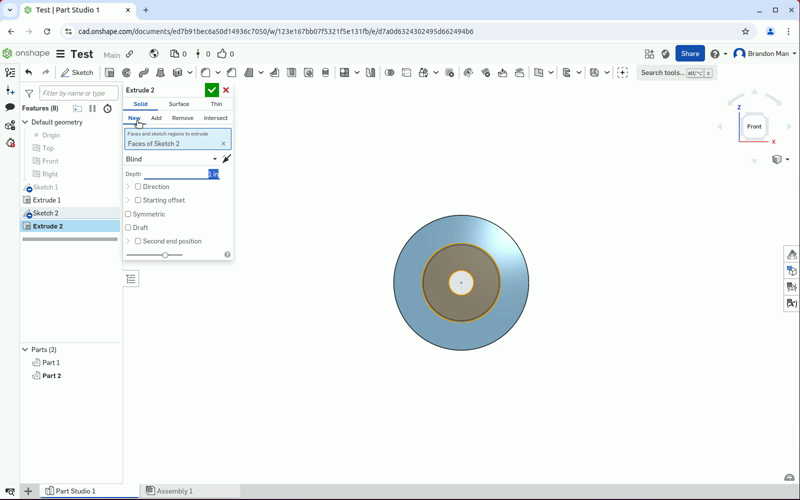
text(23.108)
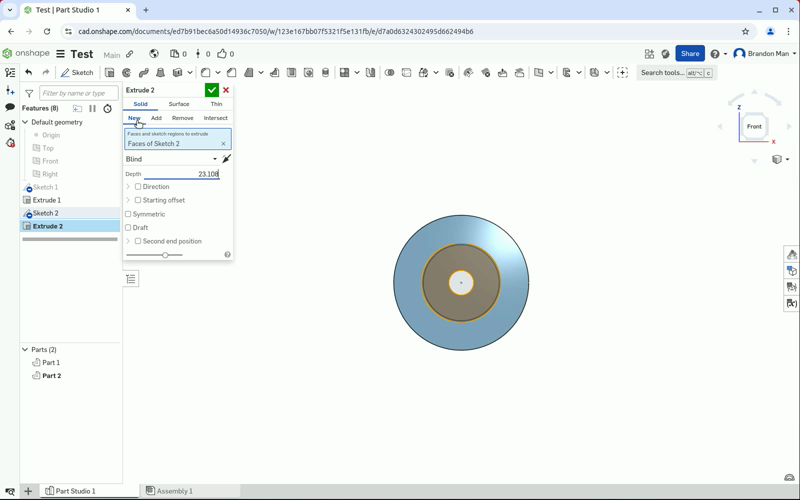
key(enter)
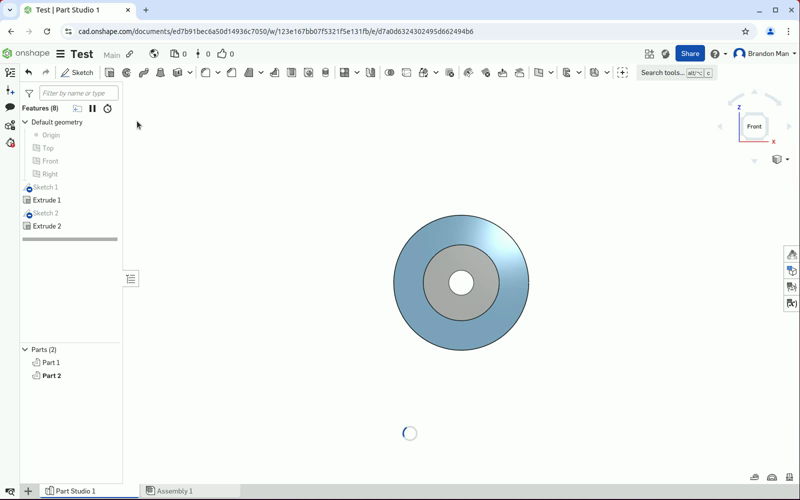
key(shift+h)
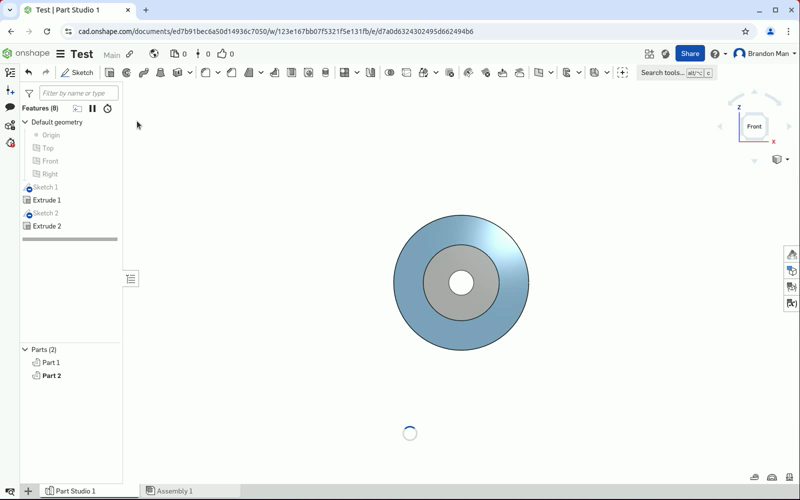
key(shift+h)
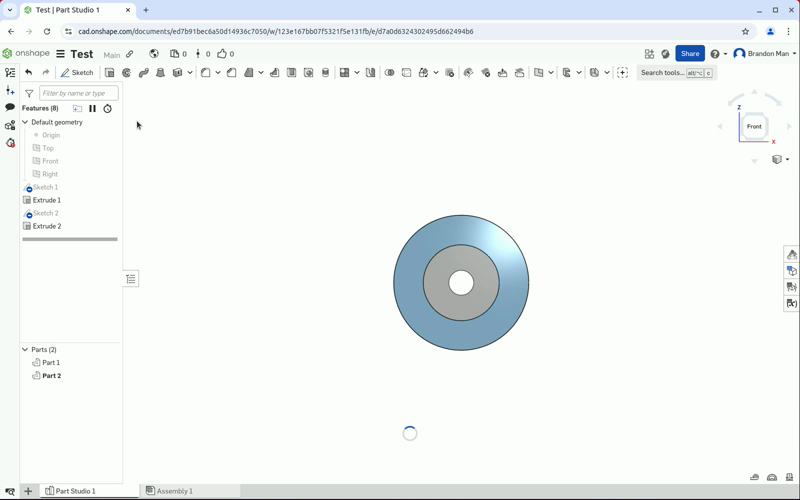
key(shift+7)
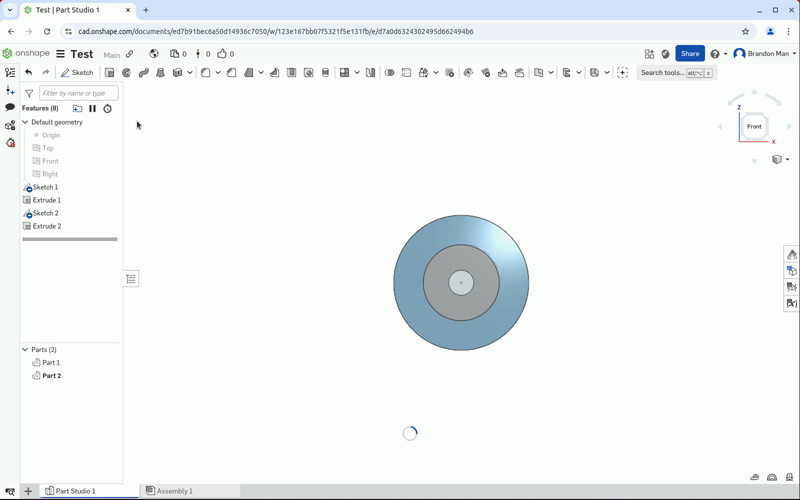
key(left, 2)
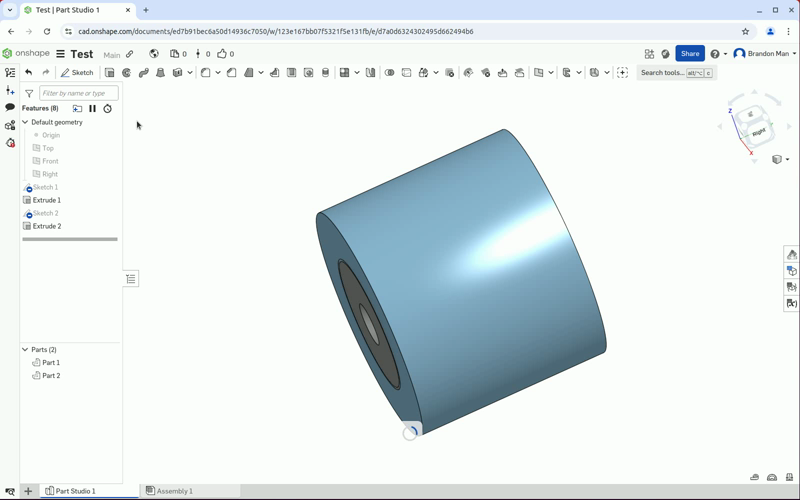
key(down, 2)
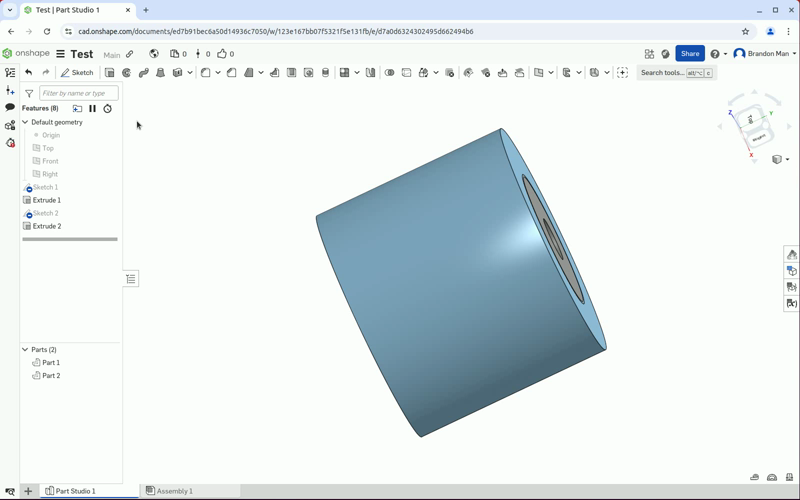
key(up, 2)
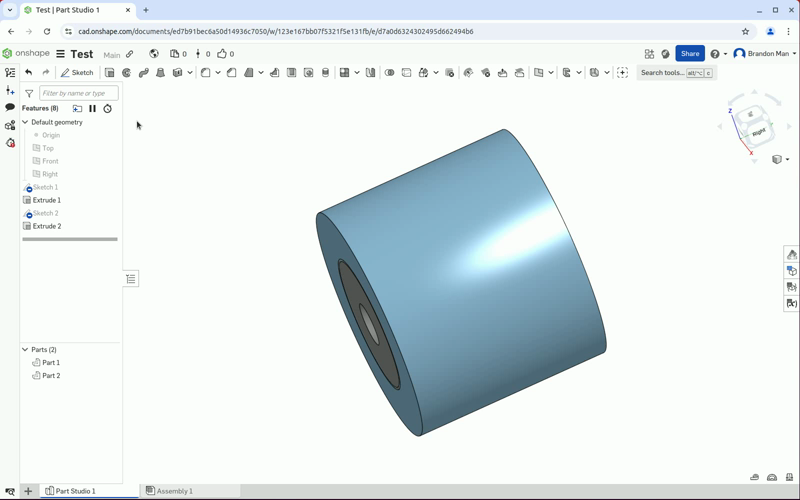
key(right, 2)
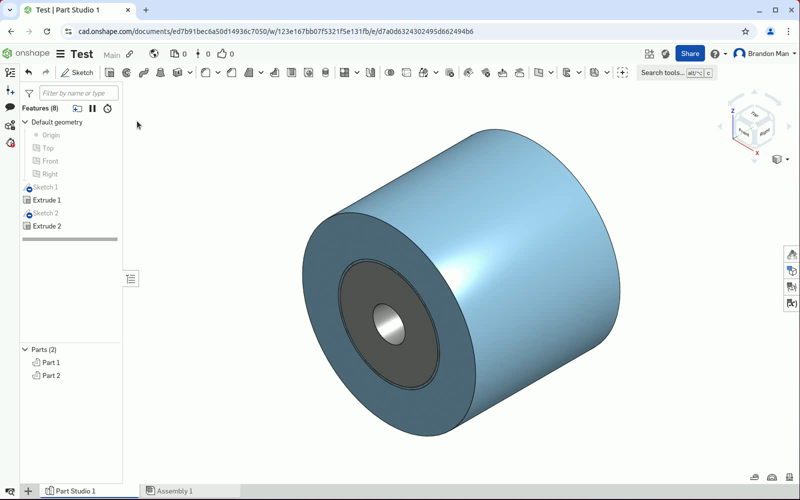
mouse_move(73, 189)
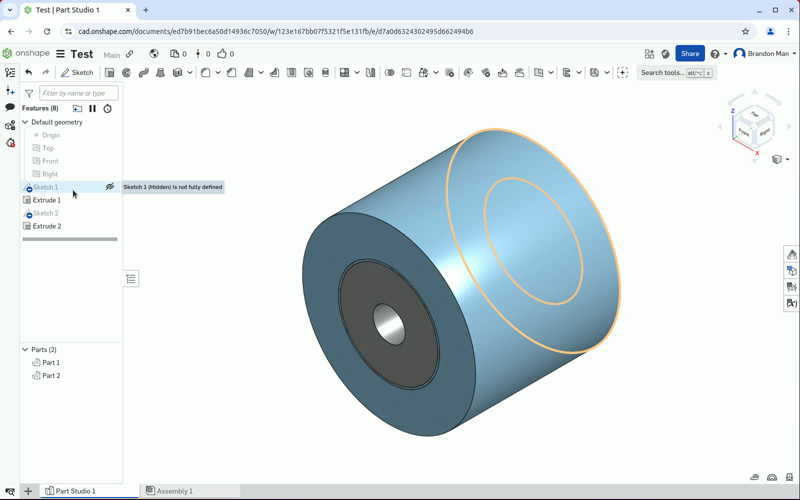
click(73, 189)